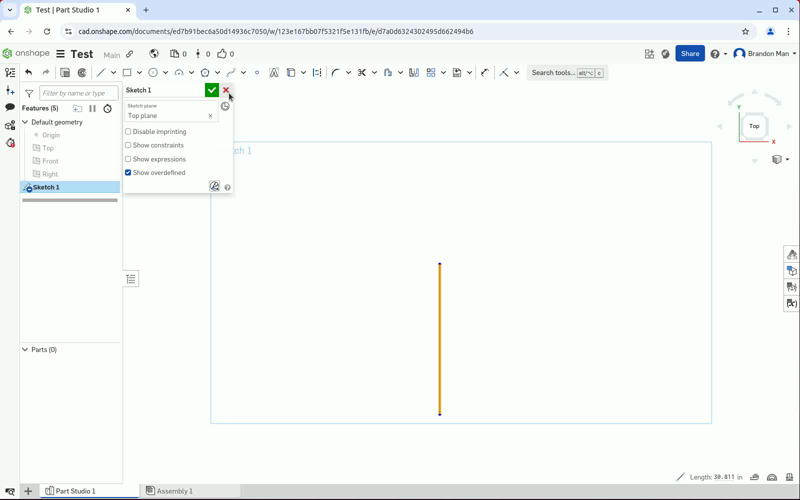
key(shift+h)
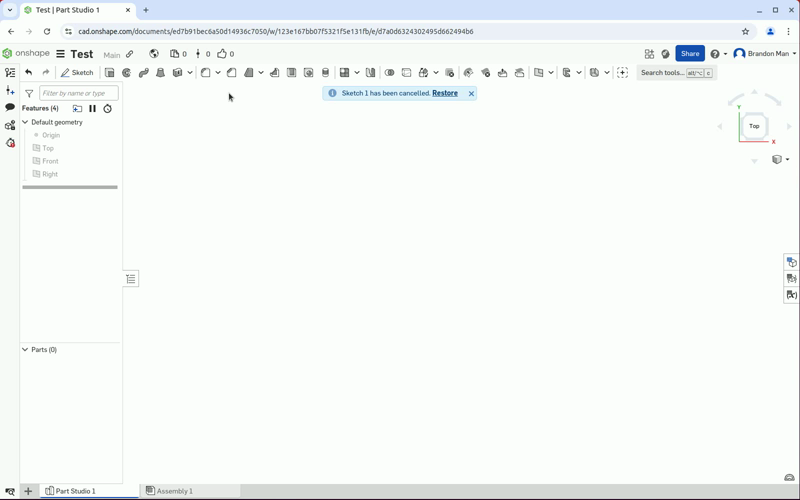
mouse_move(73, 352)
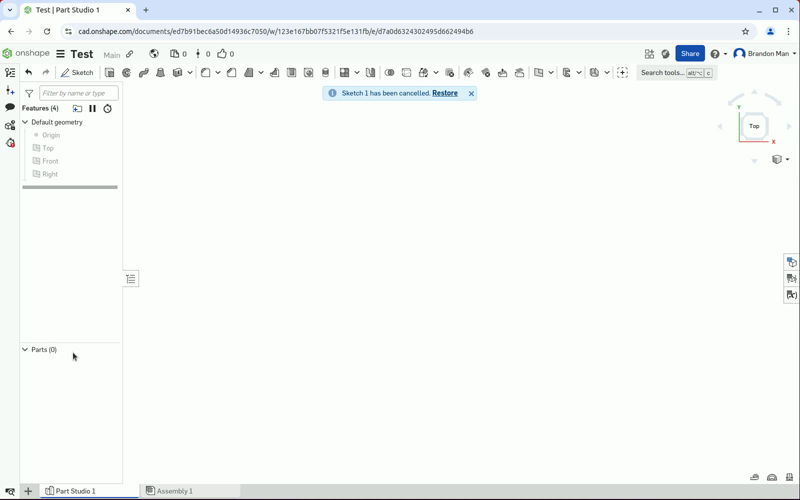
key(y)
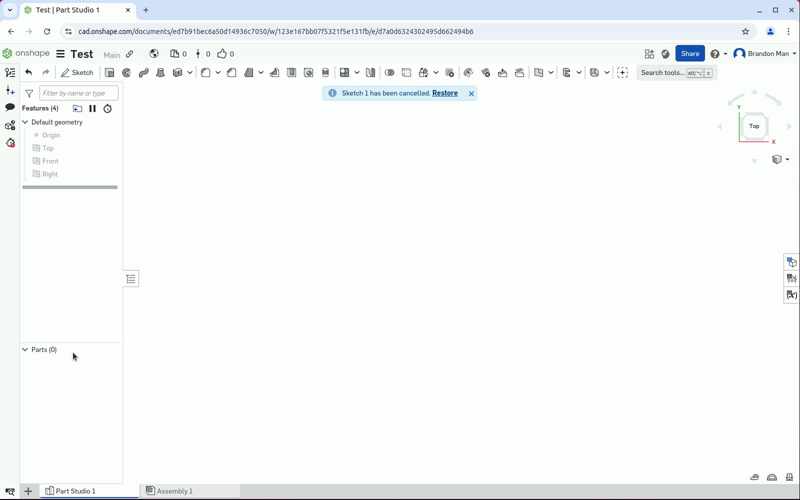
key(shift+p)
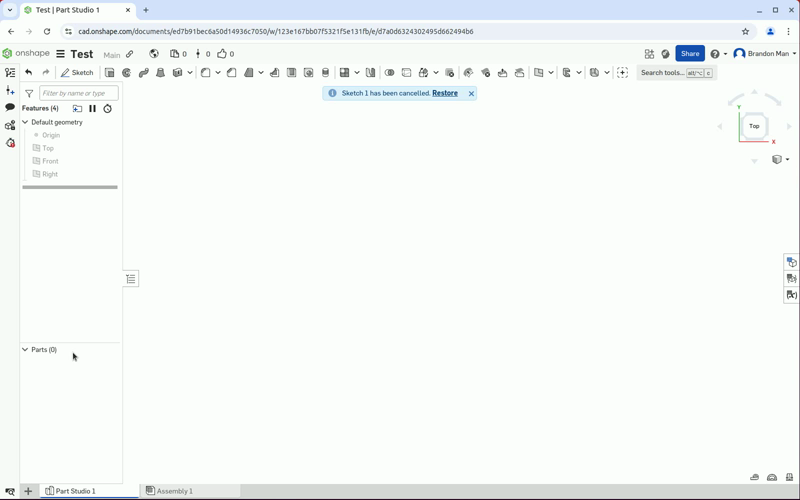
key(space)
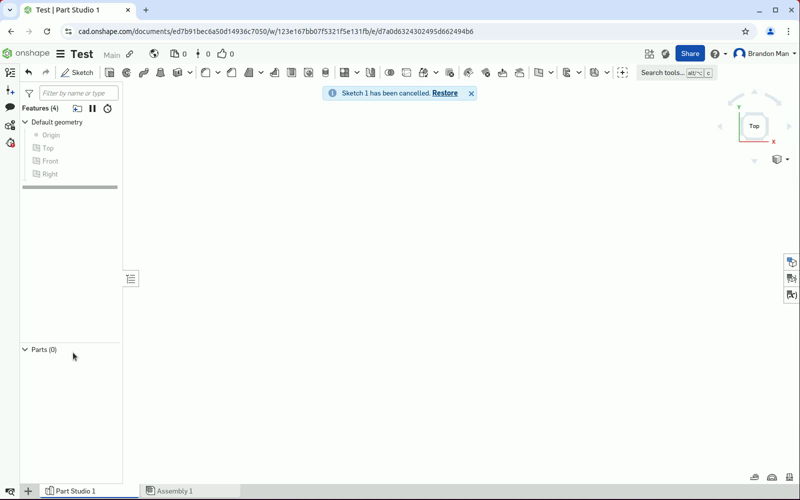
key_down(shift)
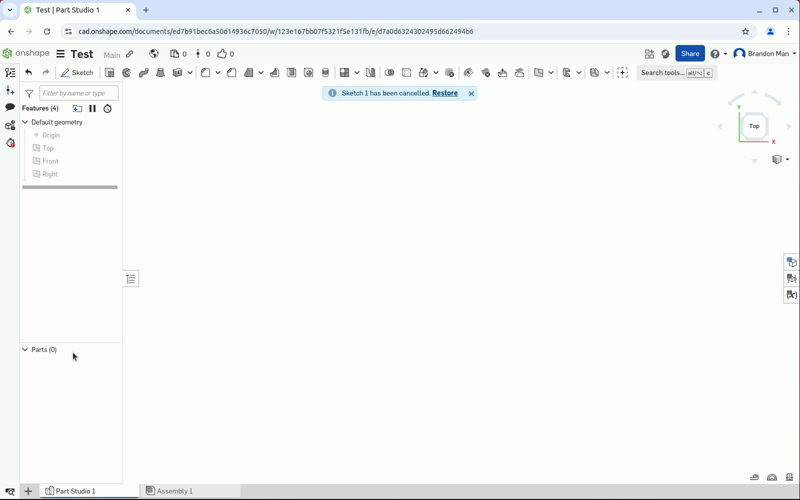
key(up)
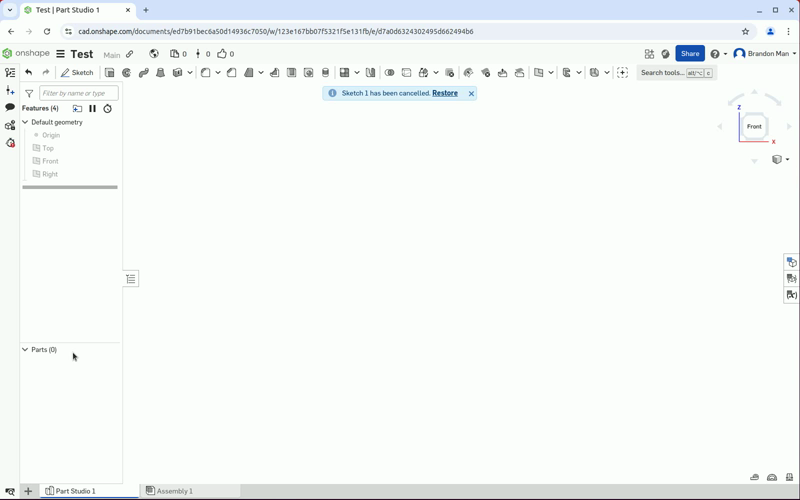
key_up(shift)
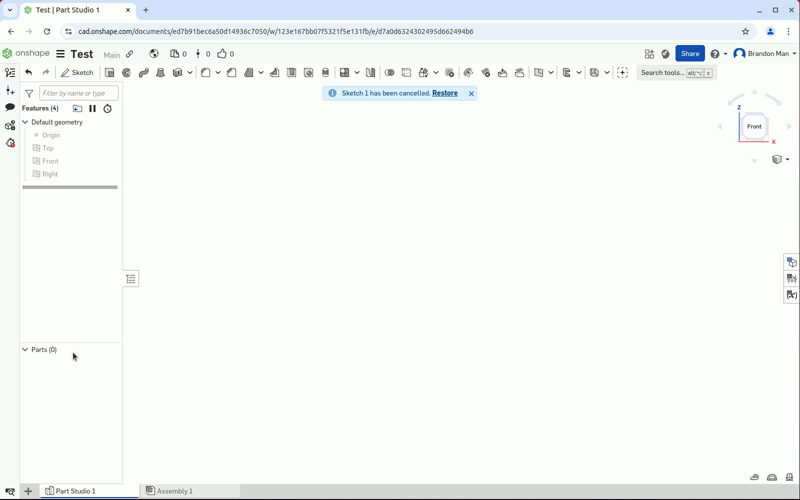
key(space)
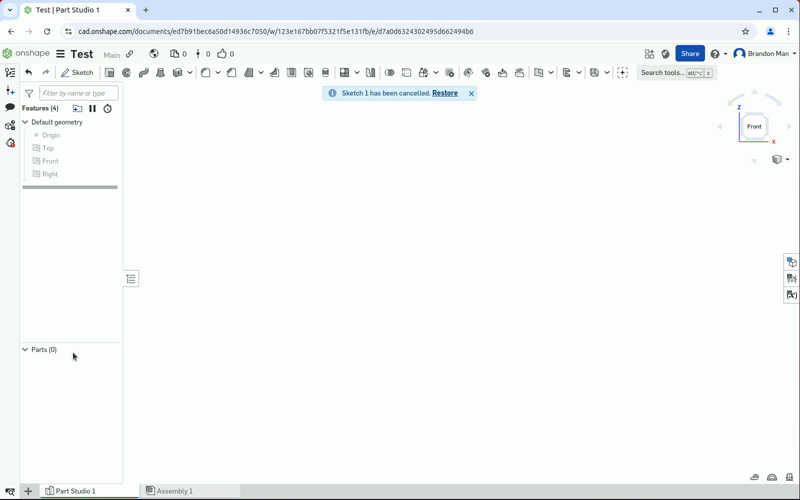
key_down(shift)
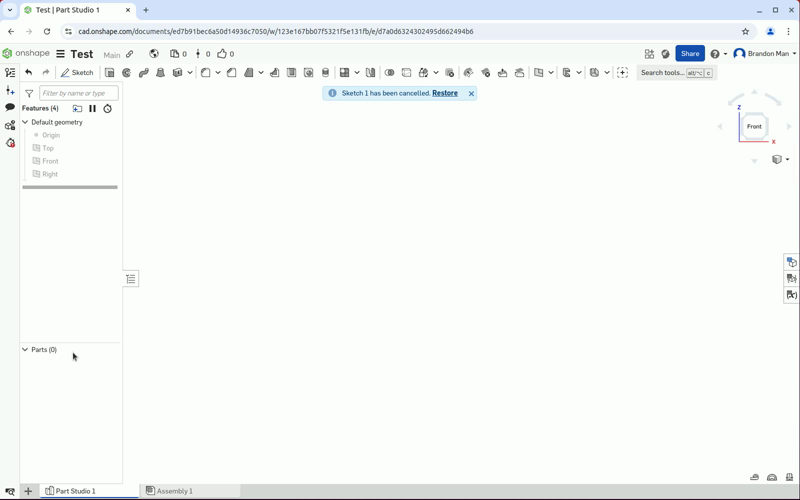
key(left)
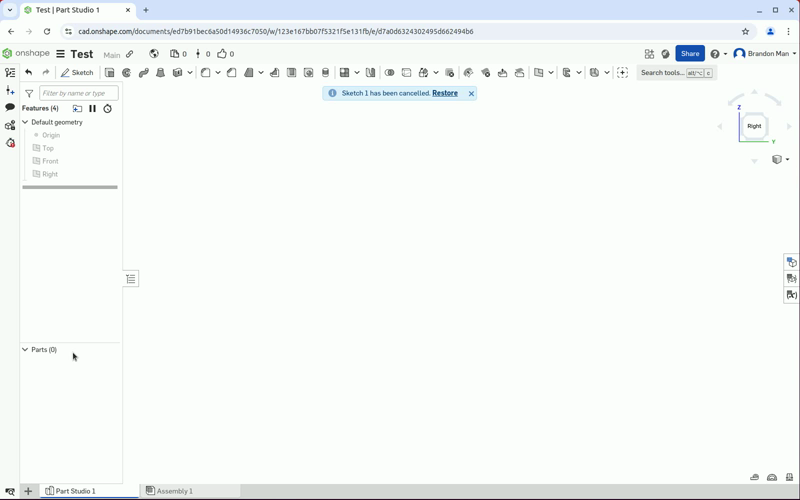
key_up(shift)
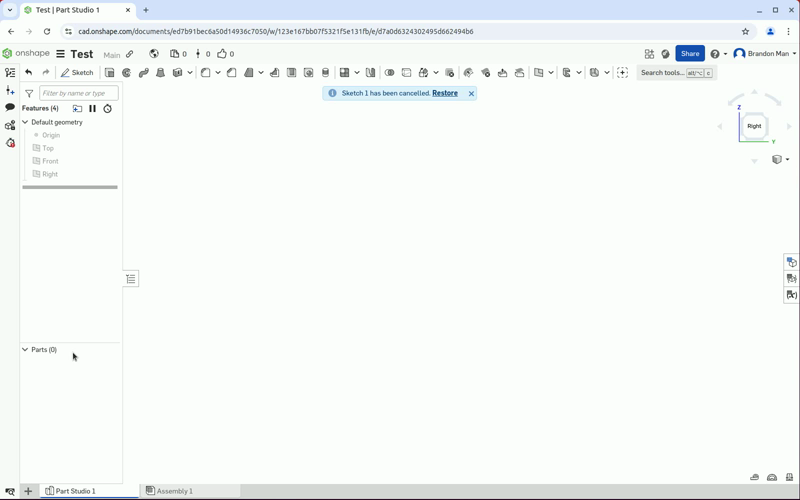
mouse_move(73, 352)
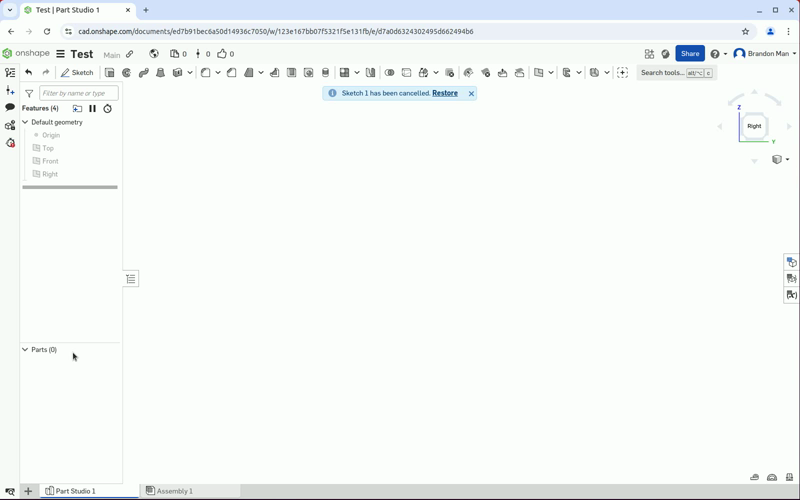
key(shift+y)
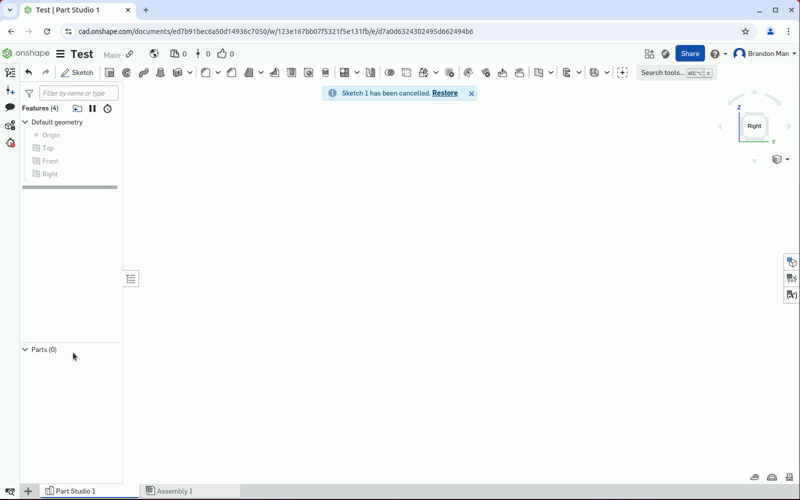
key(shift+s)
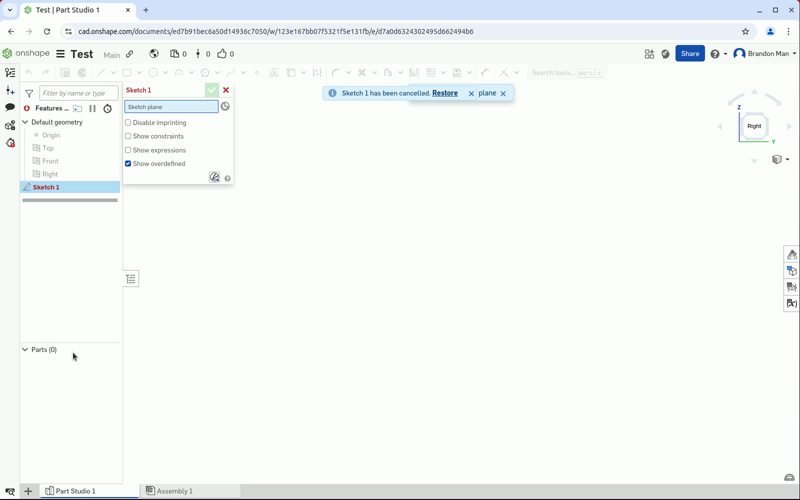
mouse_move(73, 176)
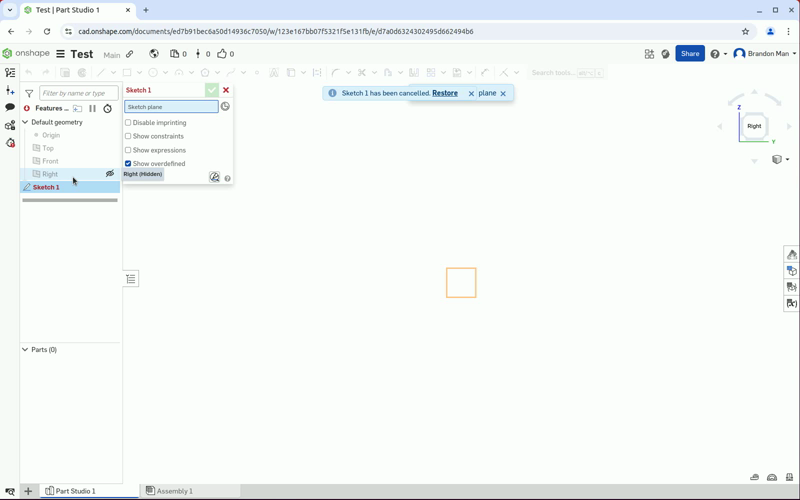
click(73, 176)
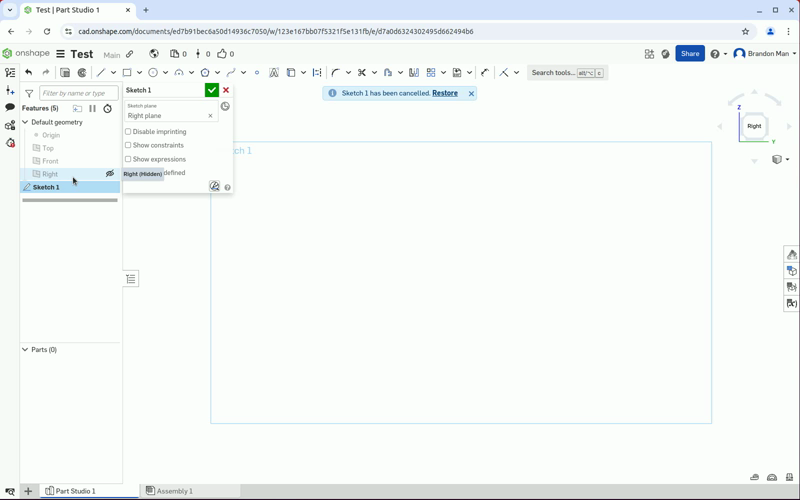
mouse_move(73, 352)
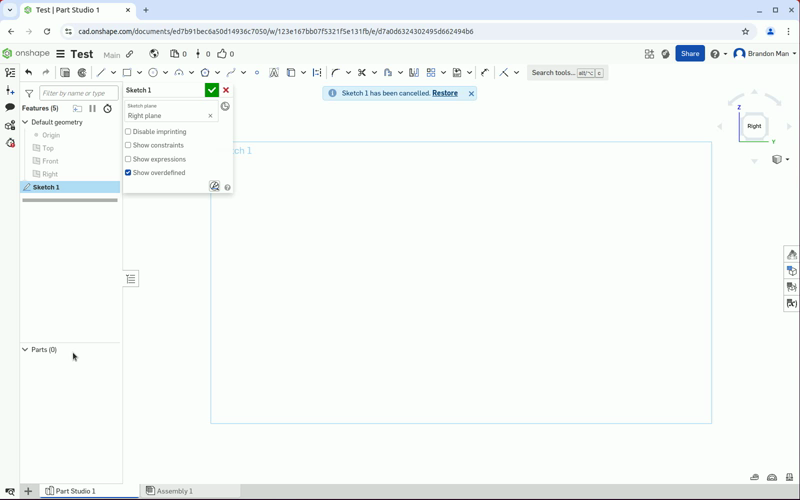
key(y)
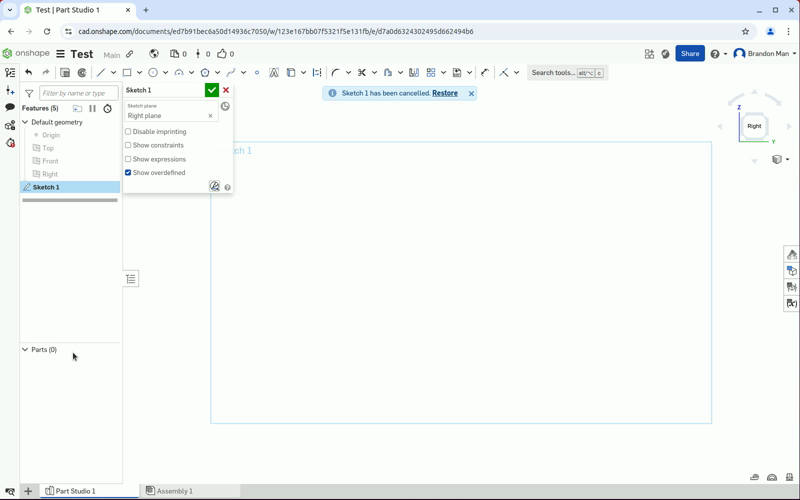
key(l)
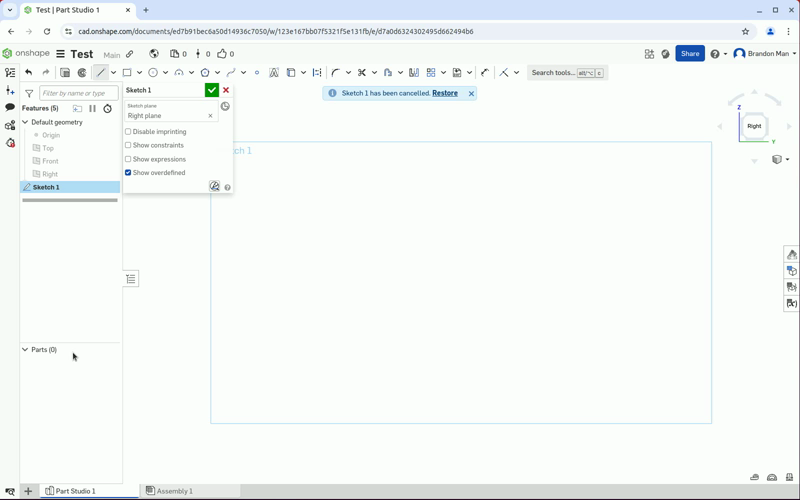
key_down(shift)
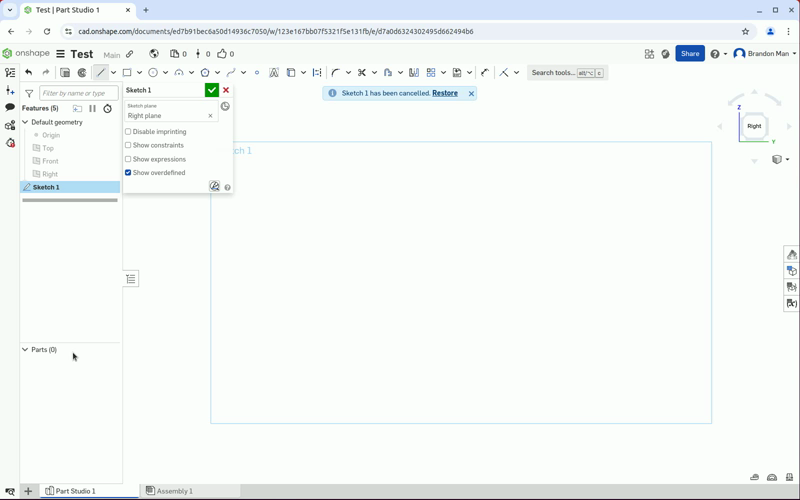
mouse_move(453, 290)
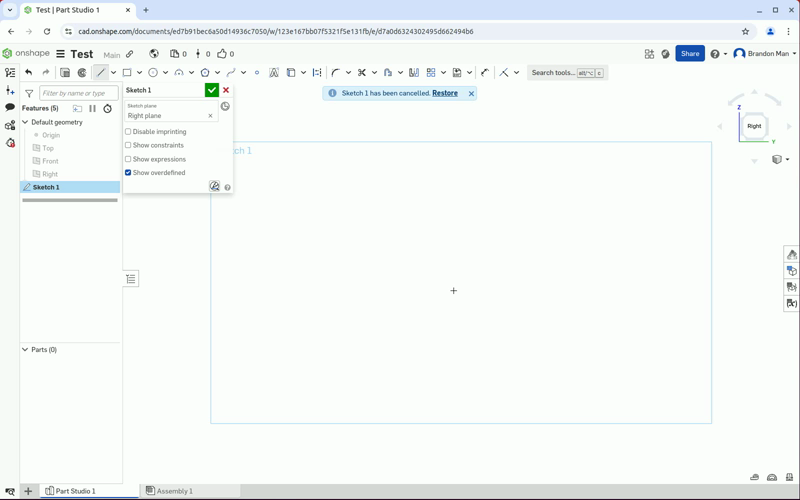
click(453, 290)
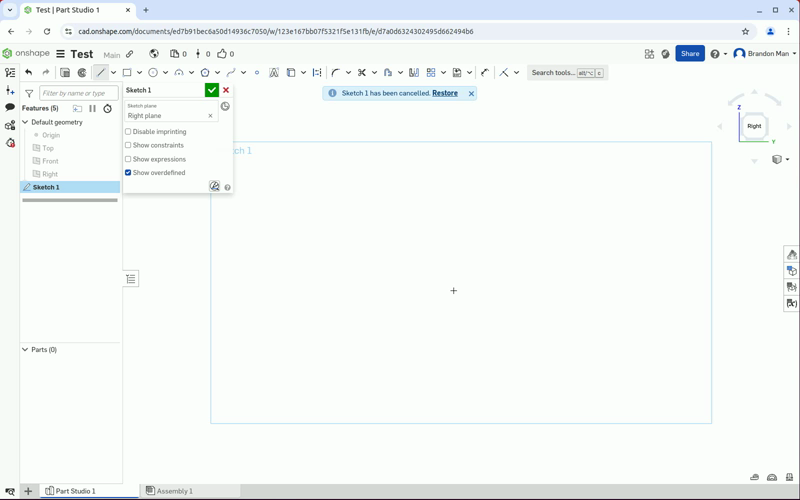
key_up(shift)
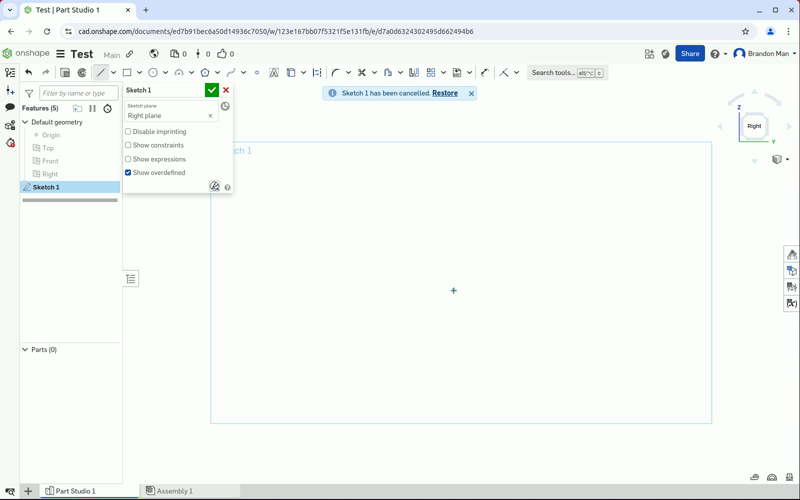
key_down(shift)
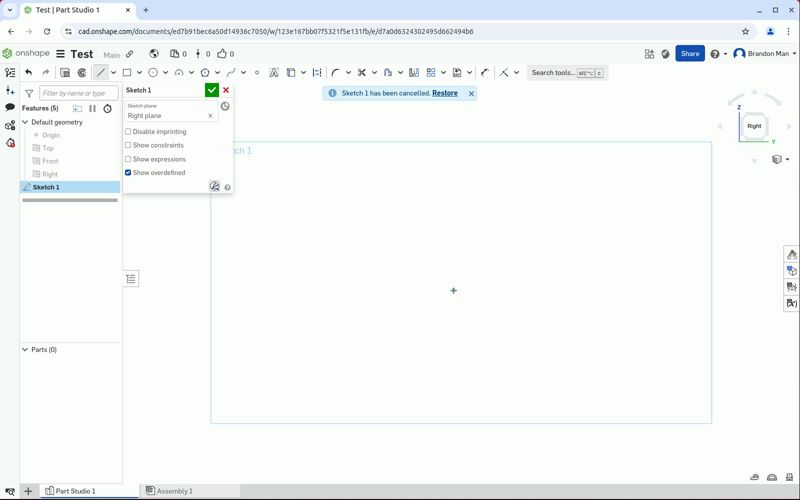
mouse_move(483, 290)
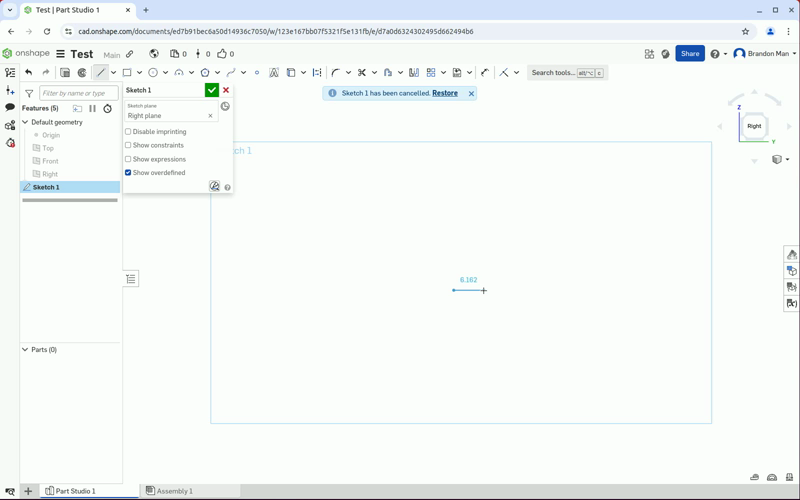
mouse_move(468, 290)
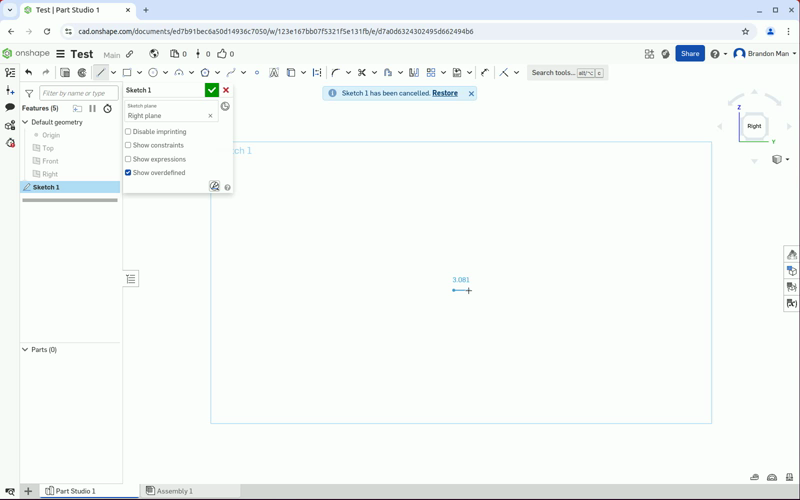
click(468, 290)
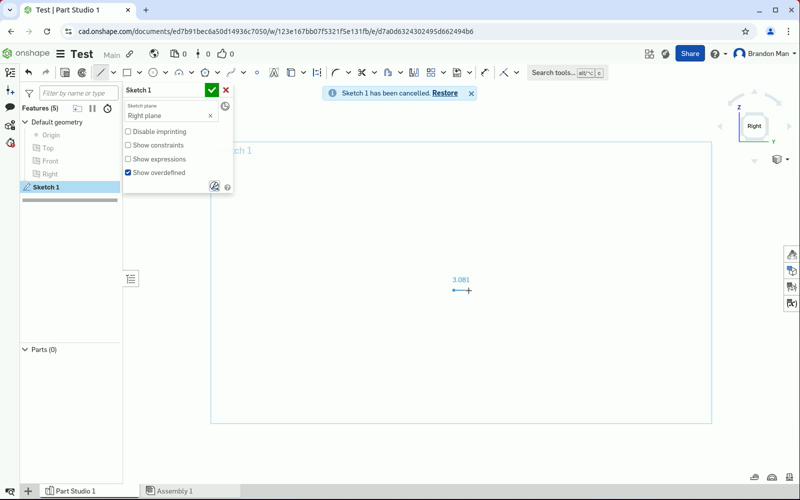
key_up(shift)
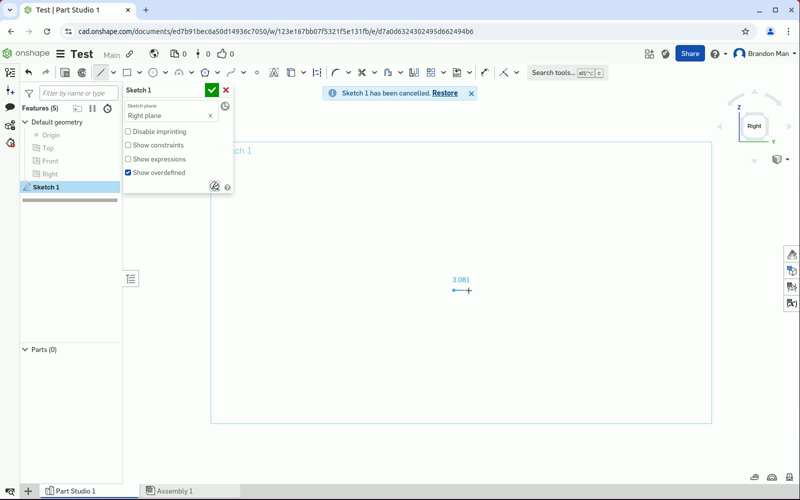
key_down(shift)
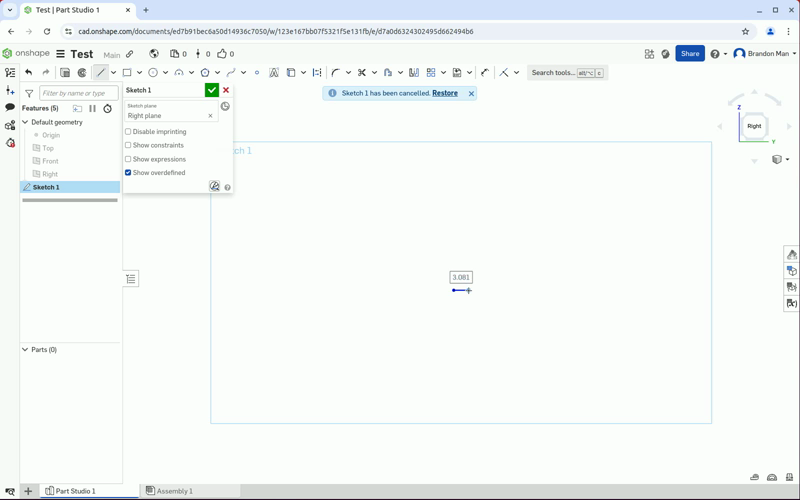
mouse_move(498, 290)
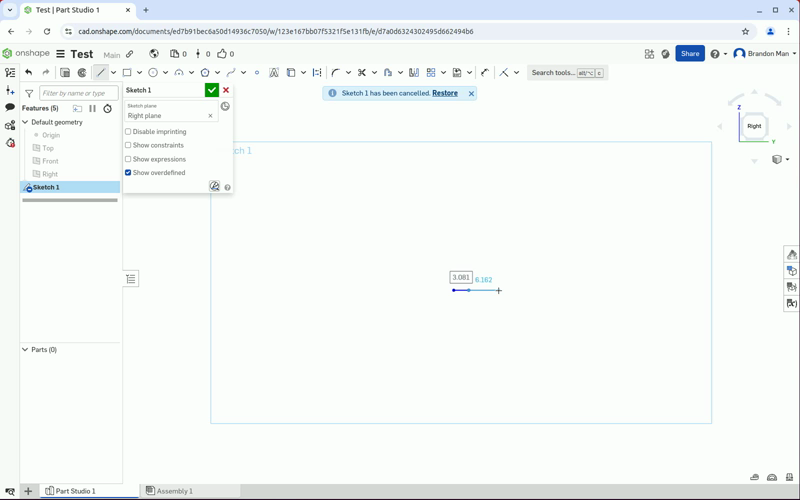
mouse_move(468, 274)
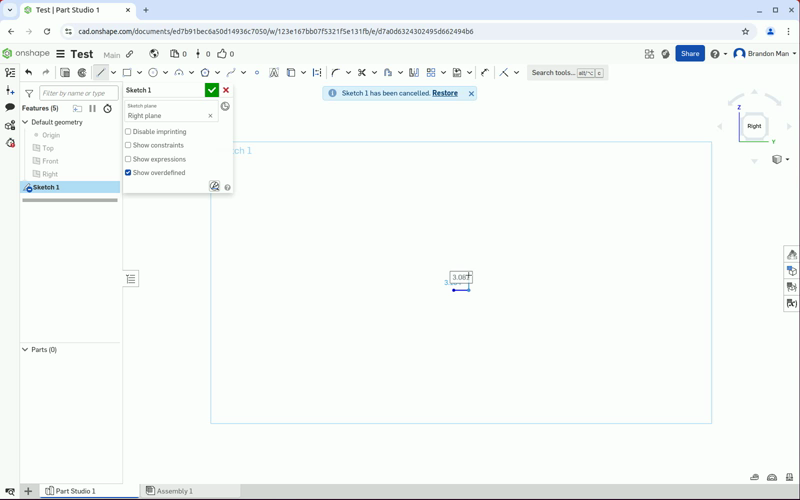
click(468, 274)
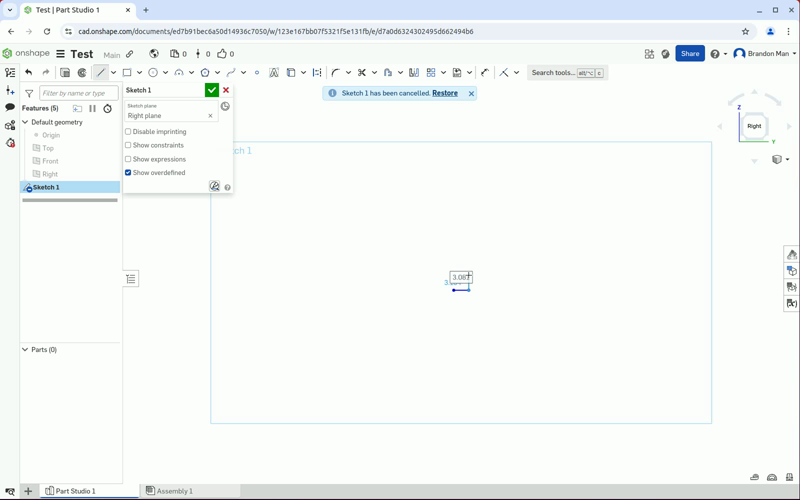
key_up(shift)
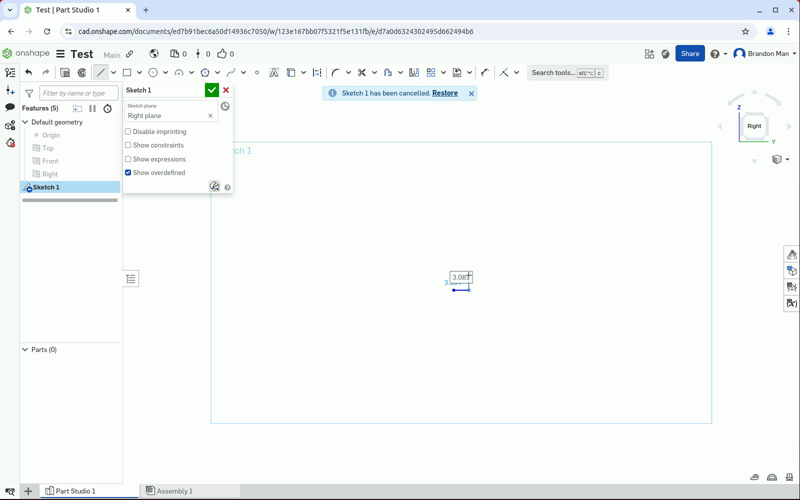
key_down(shift)
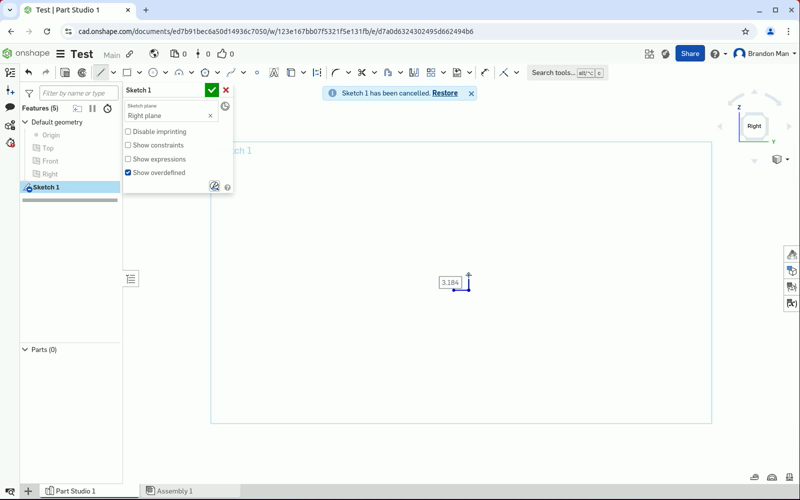
mouse_move(498, 274)
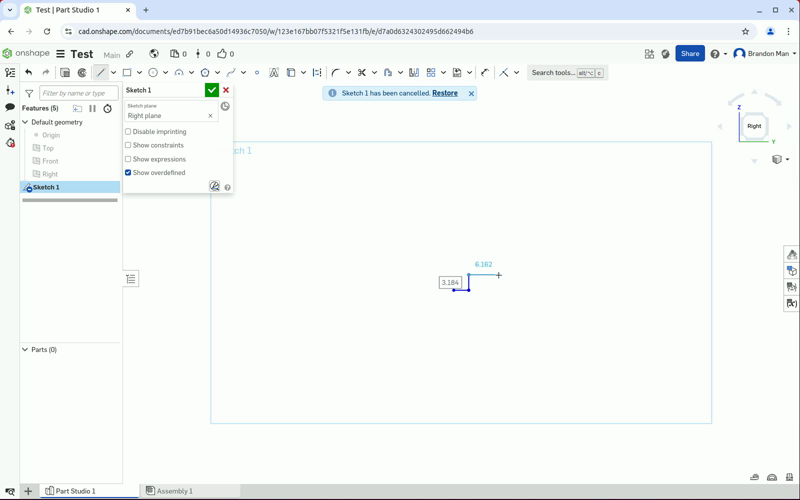
mouse_move(453, 274)
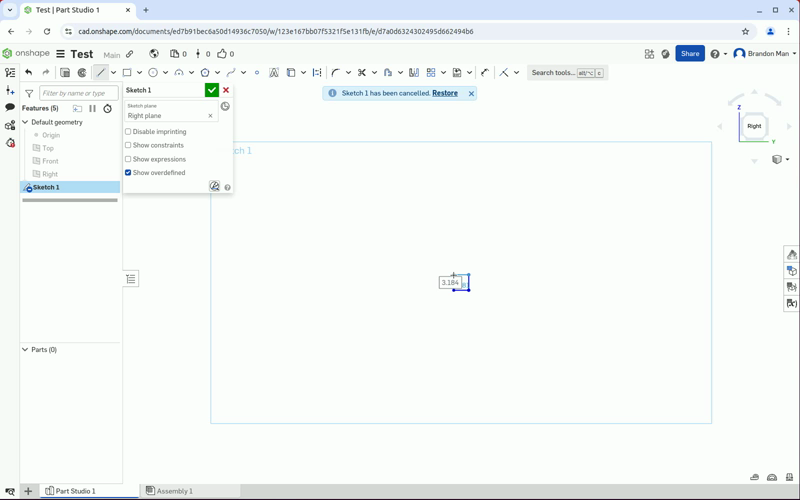
click(453, 274)
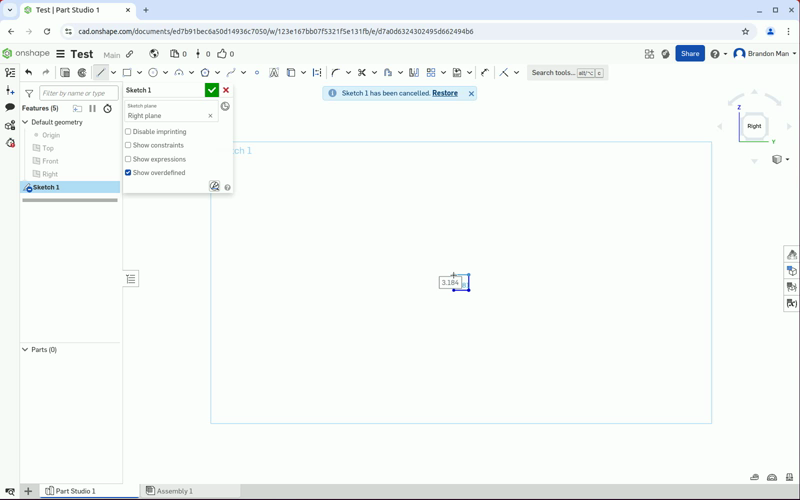
key_up(shift)
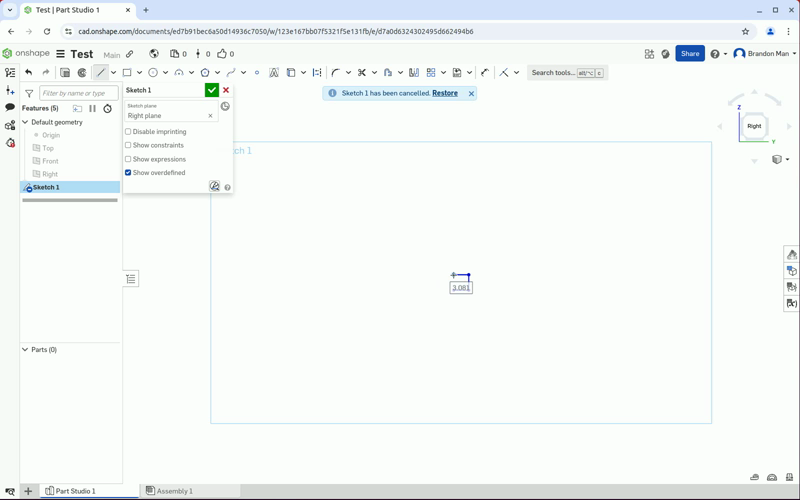
mouse_move(483, 274)
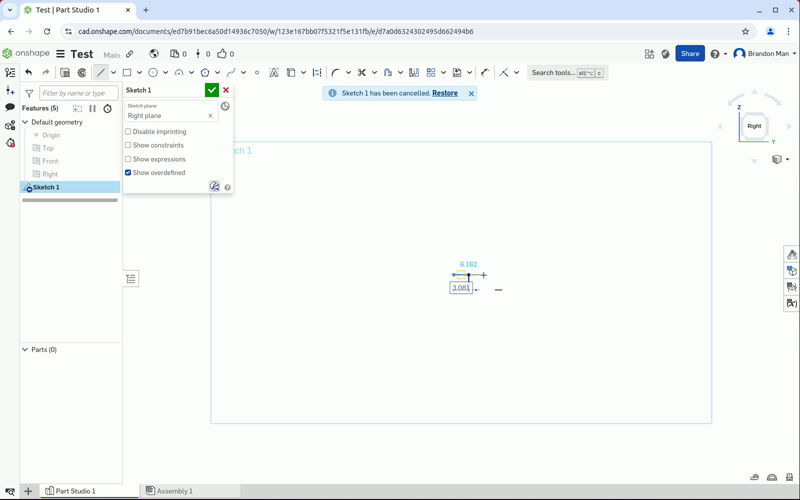
key_down(shift)
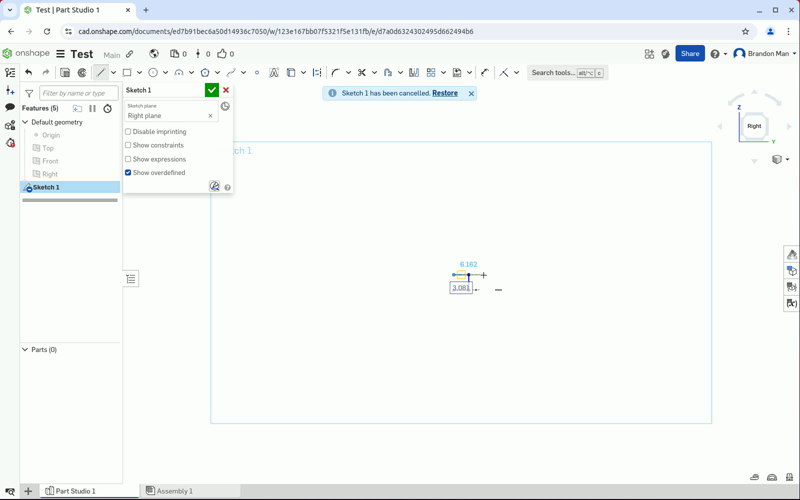
mouse_move(453, 290)
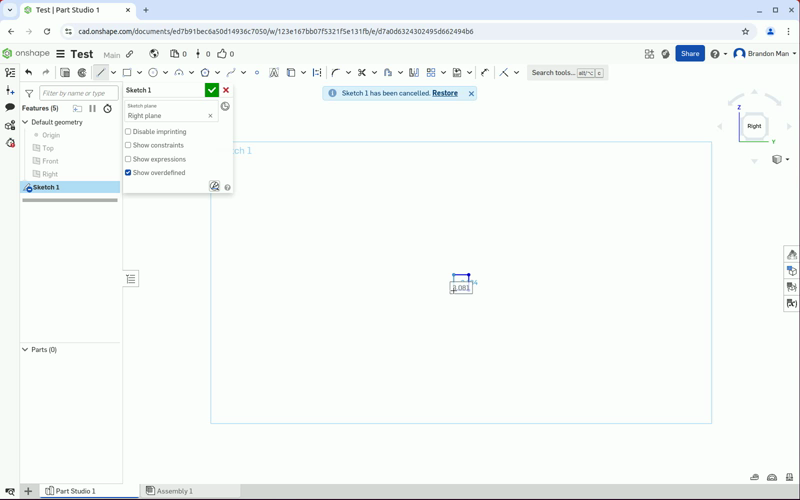
key_up(shift)
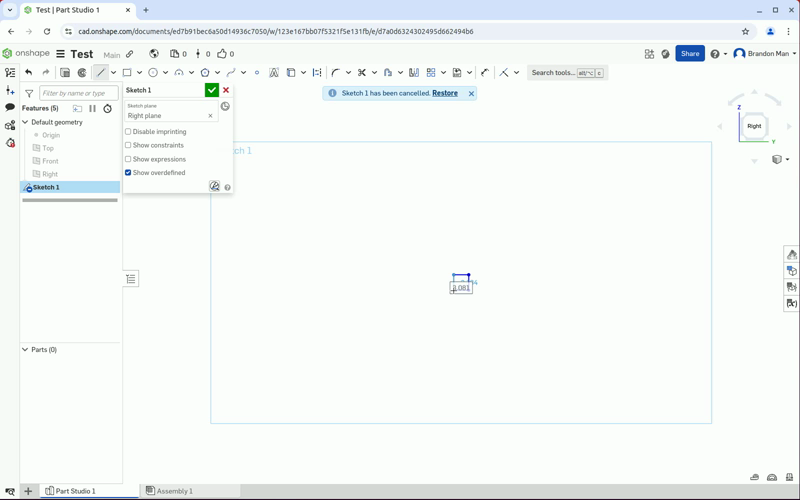
click(453, 290)
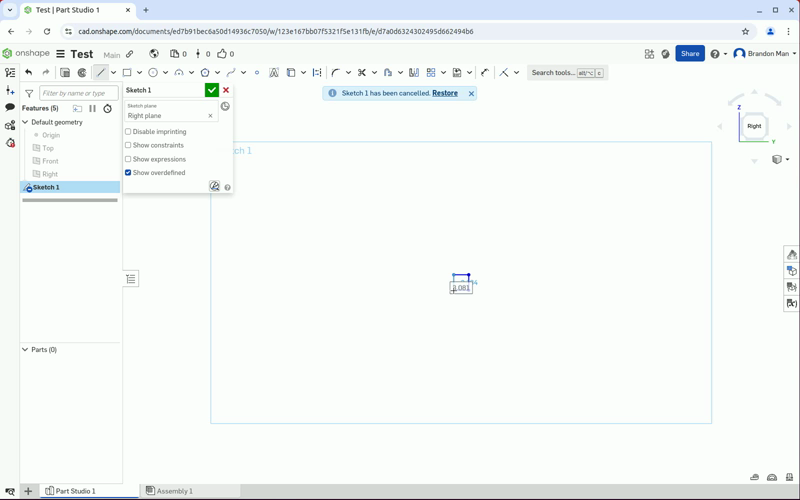
key(esc)
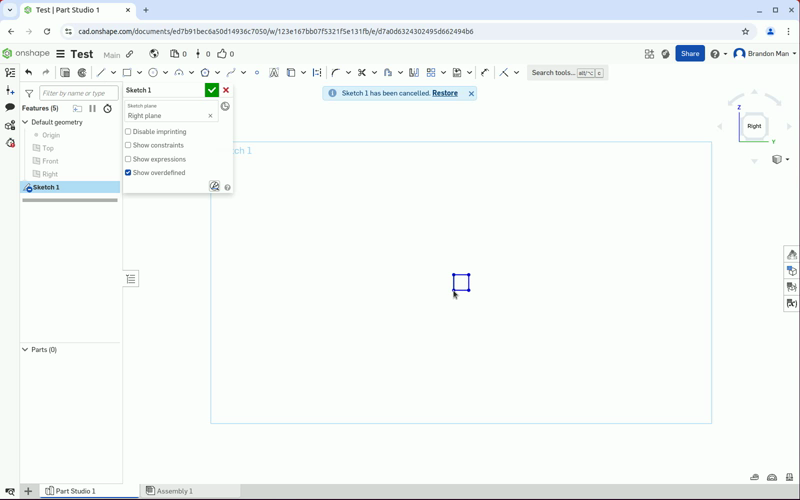
mouse_move(454, 275)
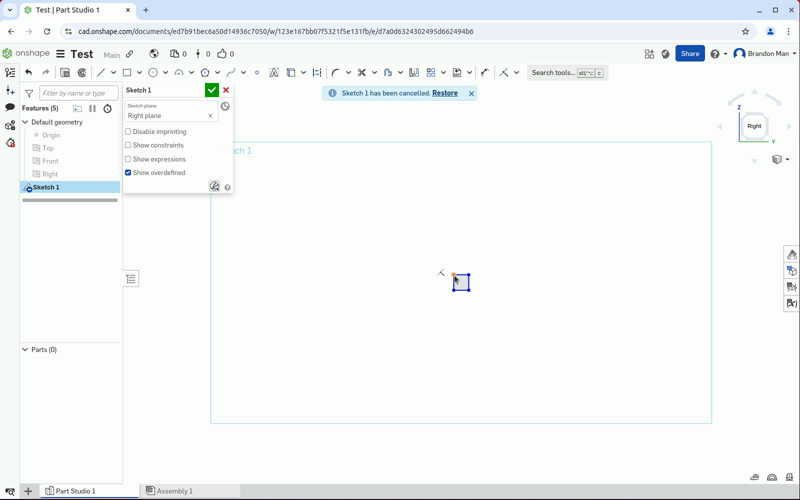
scroll(6)
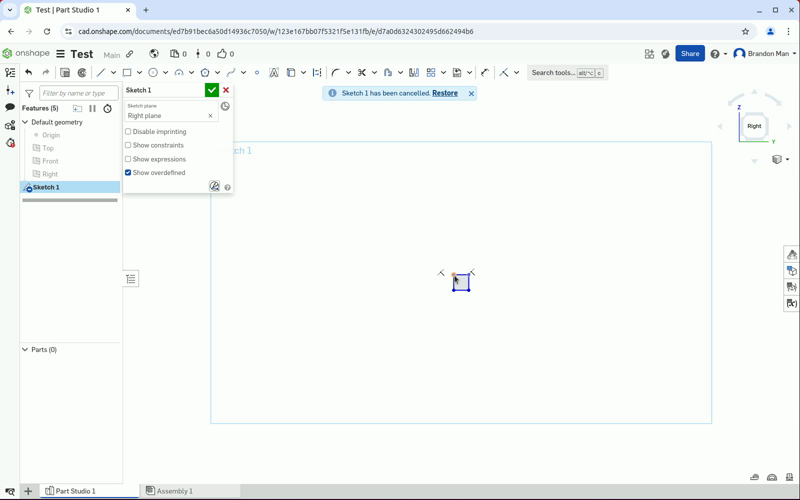
scroll(6)
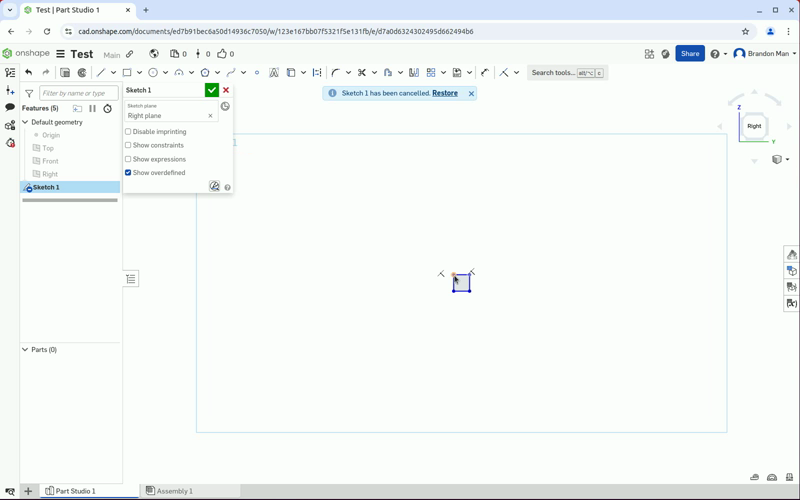
scroll(6)
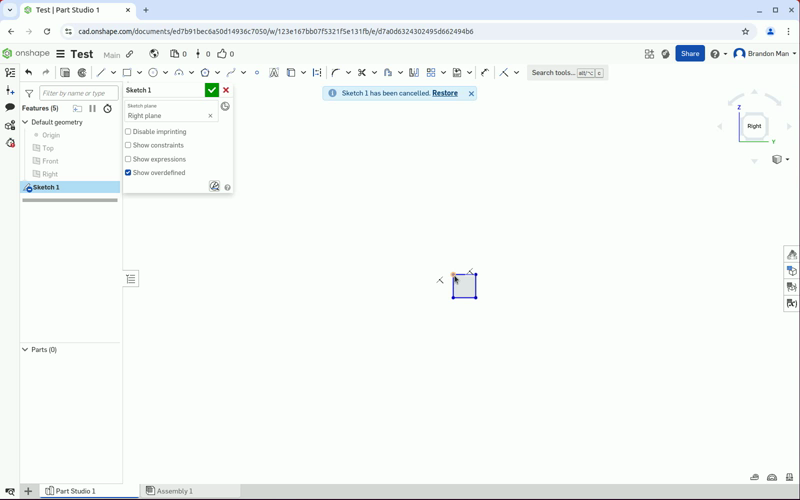
scroll(6)
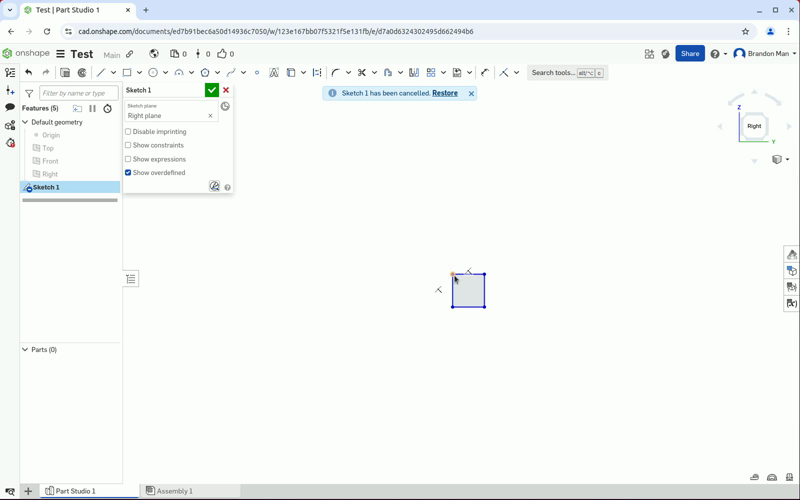
scroll(6)
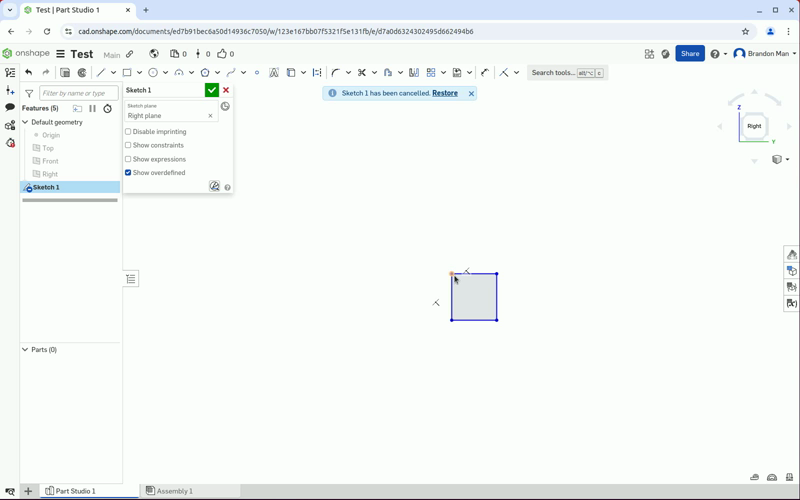
scroll(6)
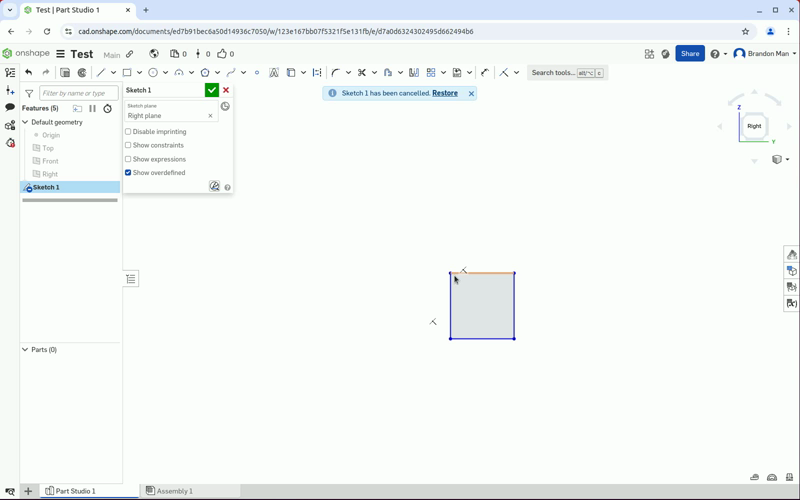
scroll(6)
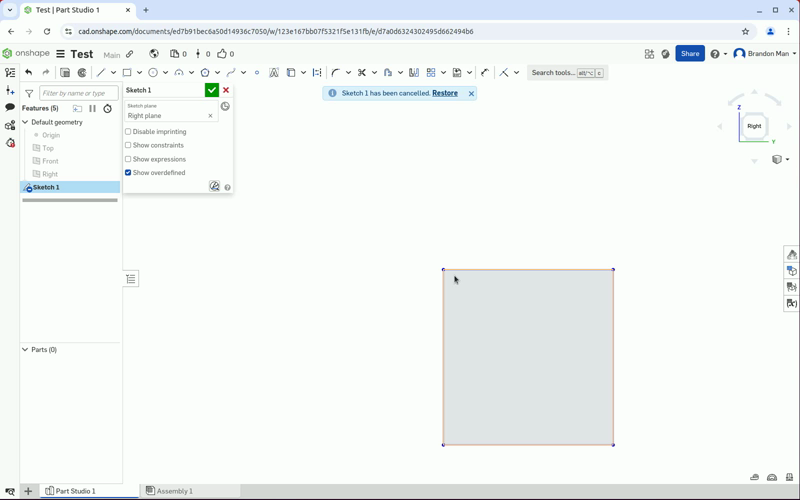
click(454, 275)
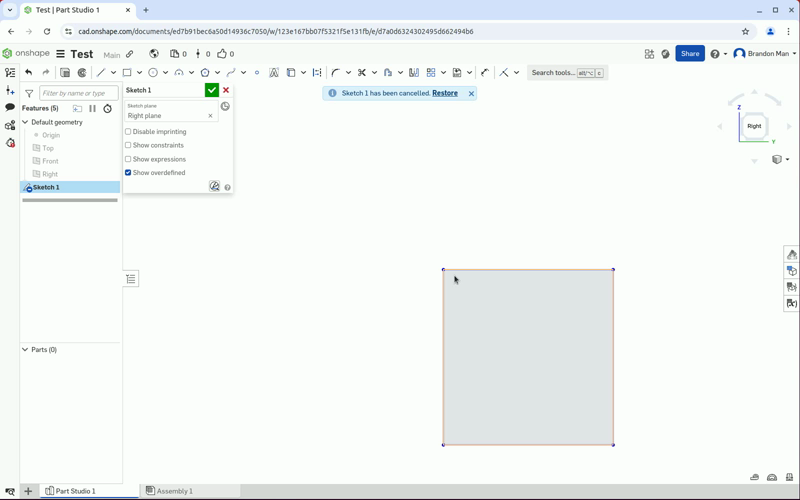
scroll(-6)
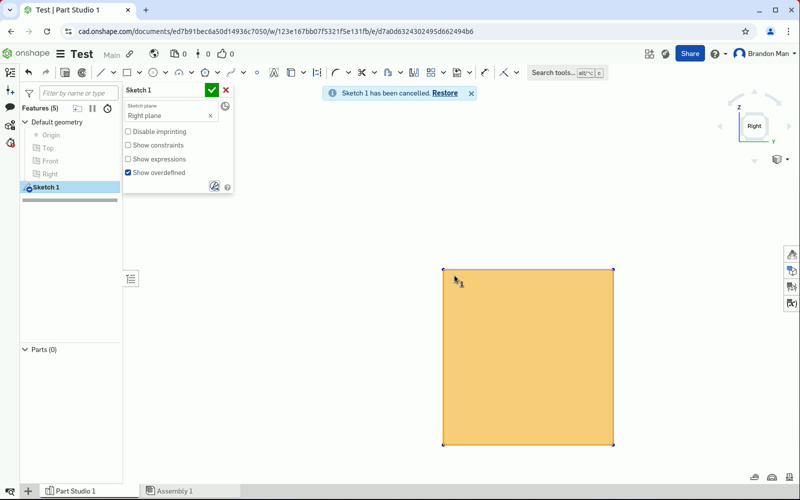
scroll(-6)
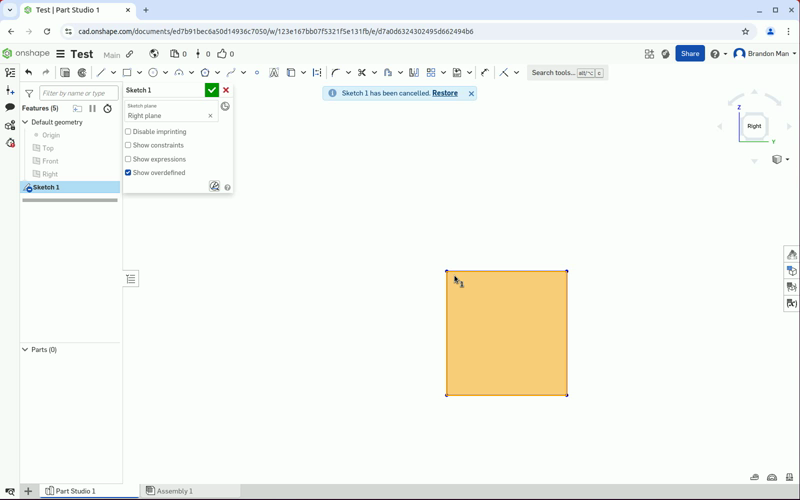
scroll(-6)
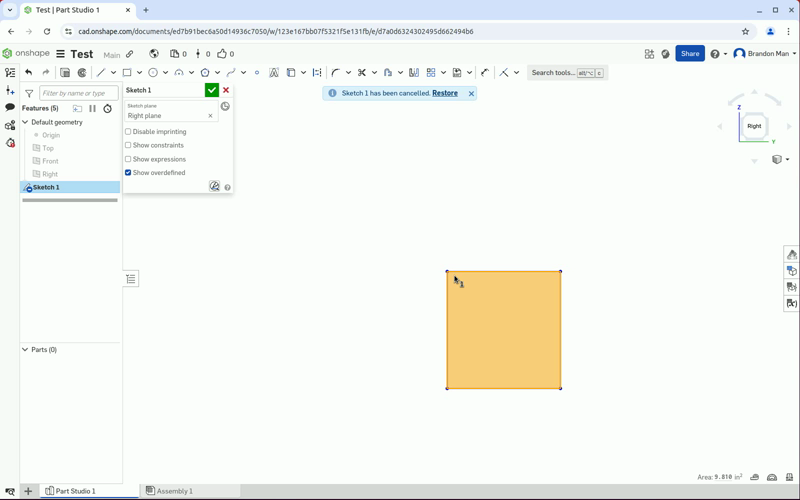
scroll(-6)
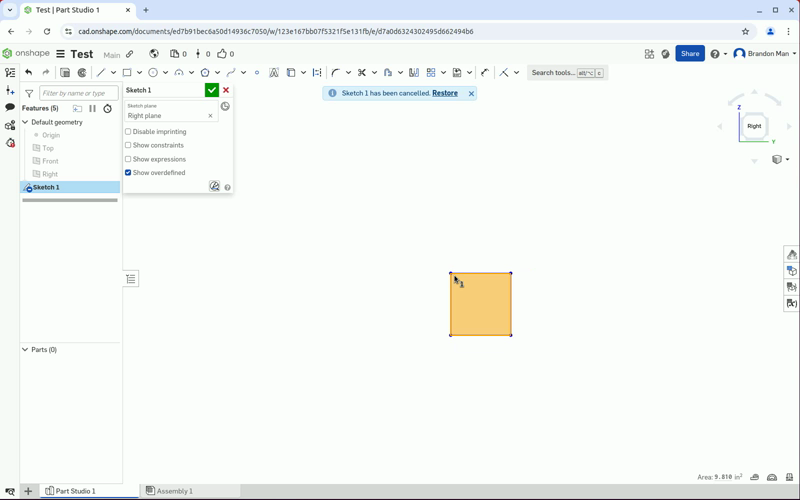
scroll(-6)
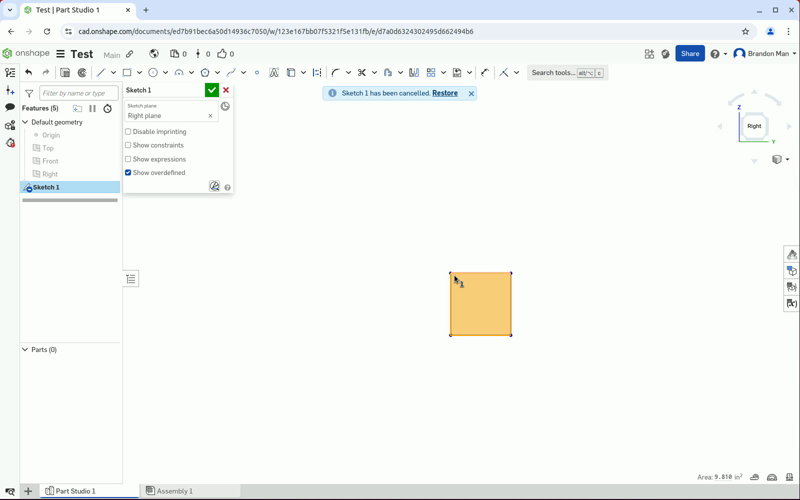
scroll(-6)
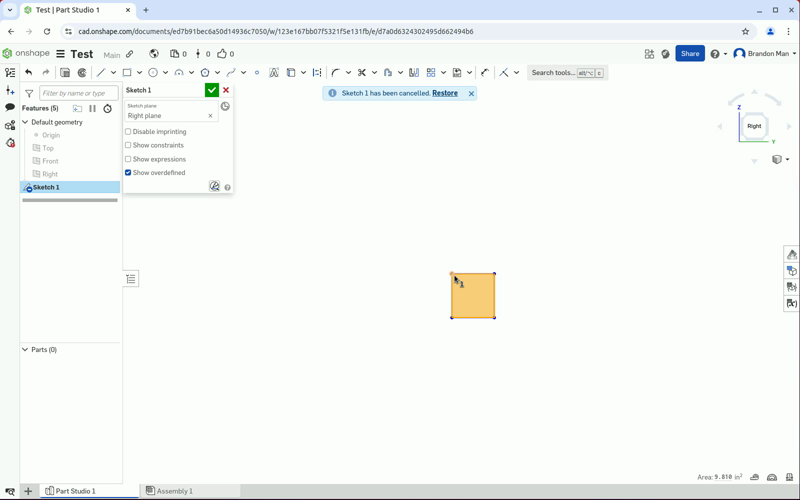
scroll(-6)
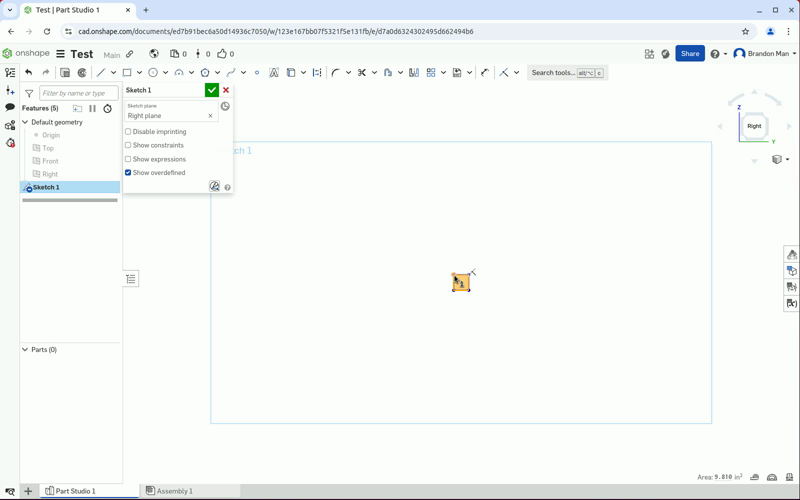
mouse_move(73, 352)
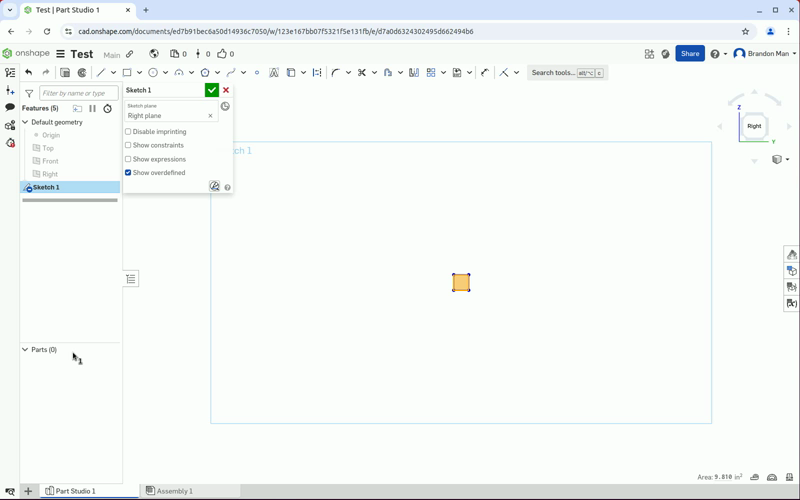
key(shift+y)
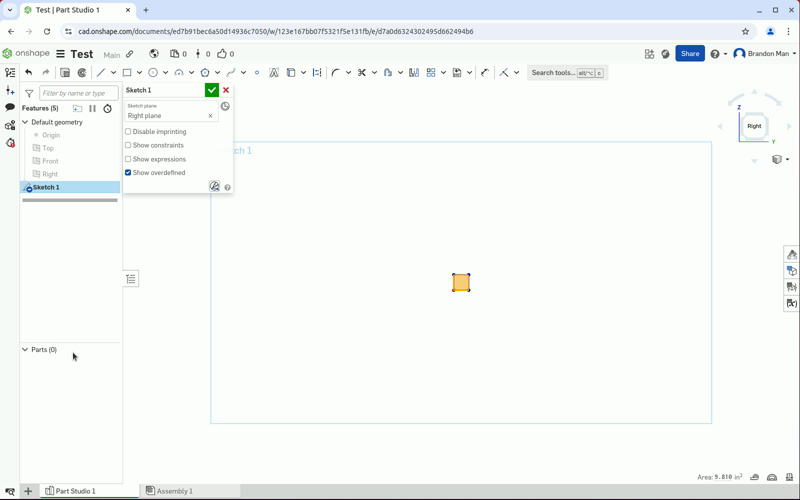
key(shift+e)
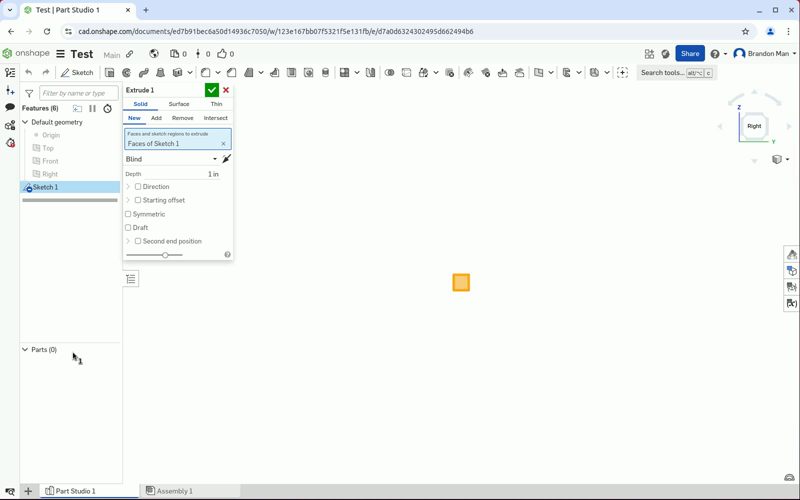
mouse_move(143, 106)
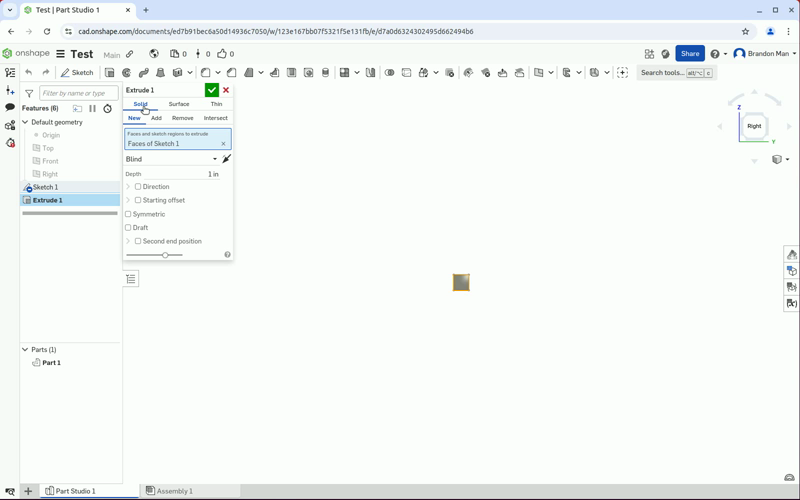
click(143, 106)
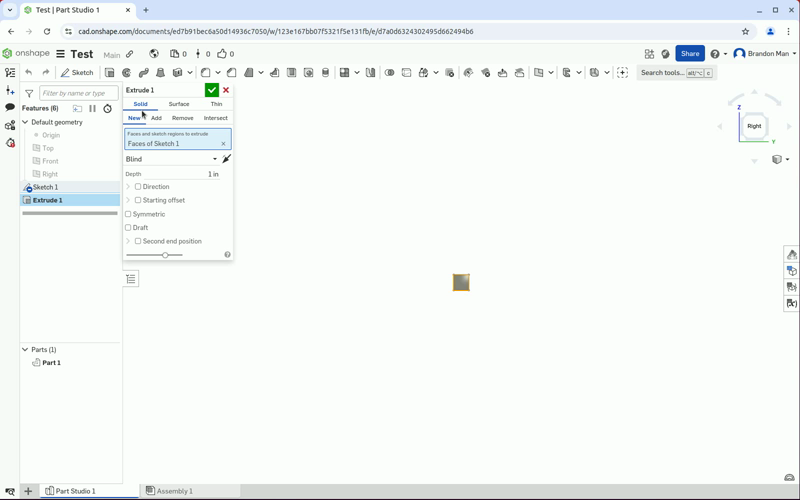
mouse_move(137, 120)
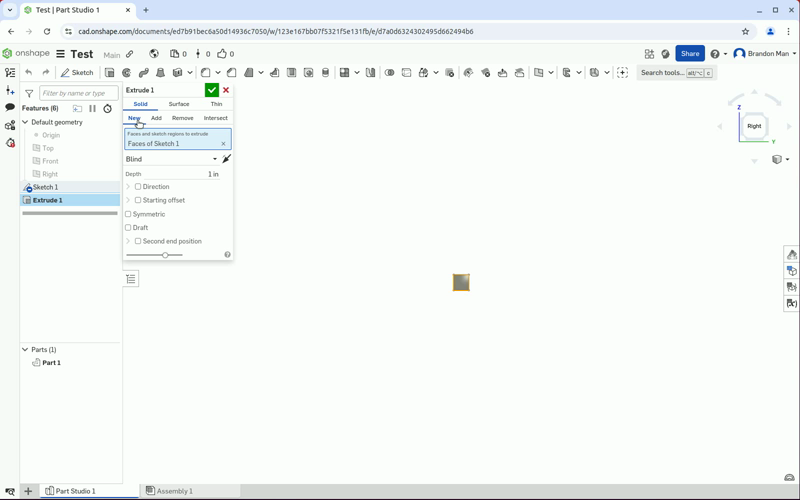
click(137, 120)
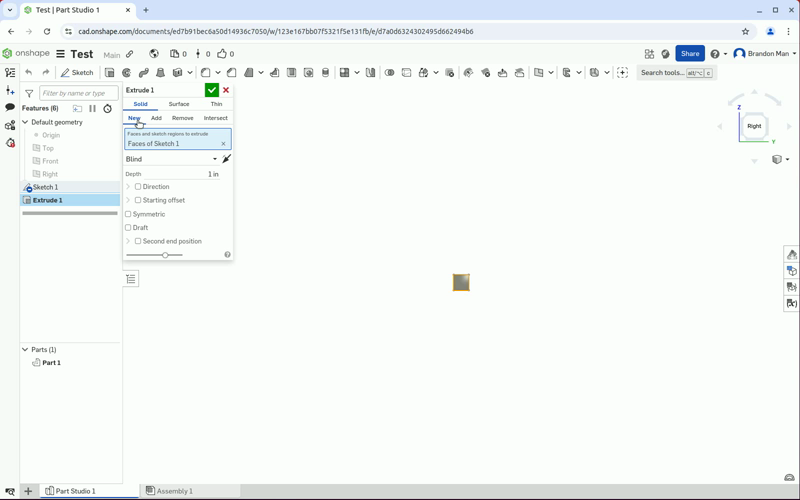
key(tab, 4)
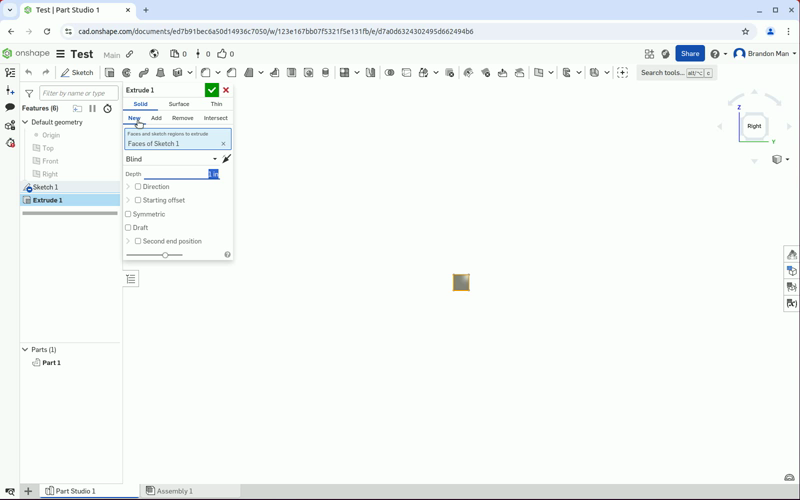
text(23.108)
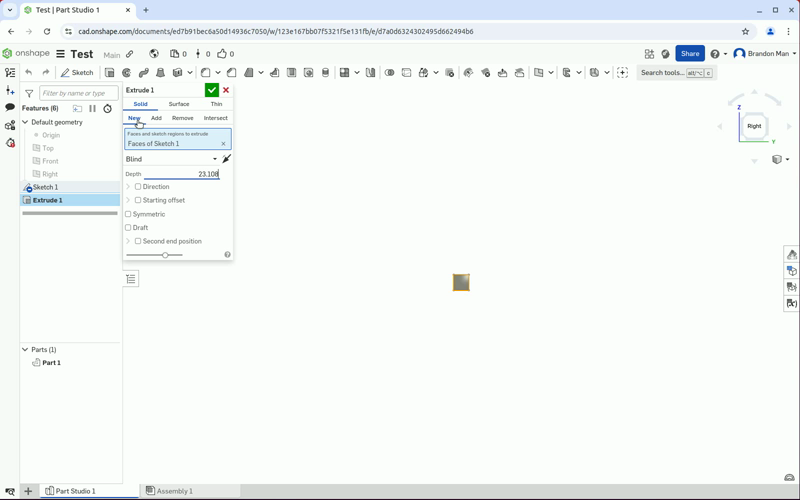
key(enter)
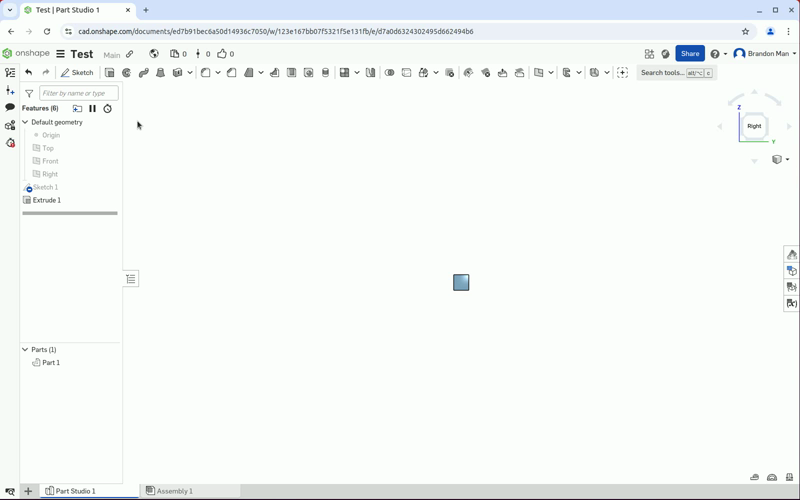
key(shift+h)
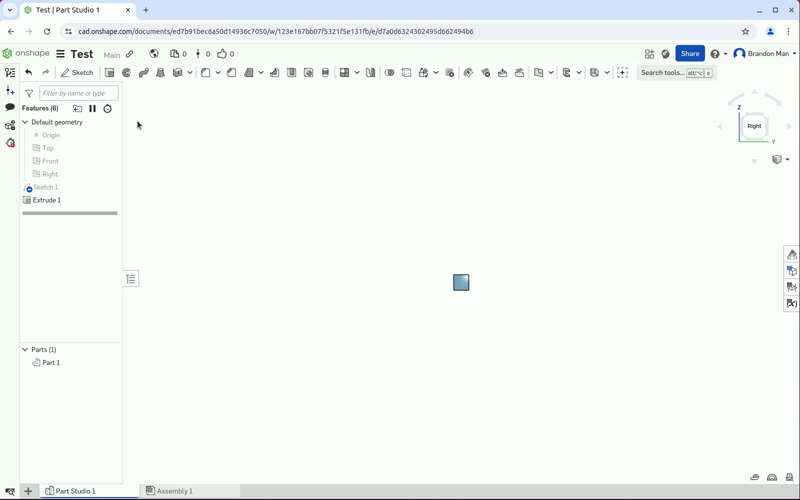
key(shift+h)
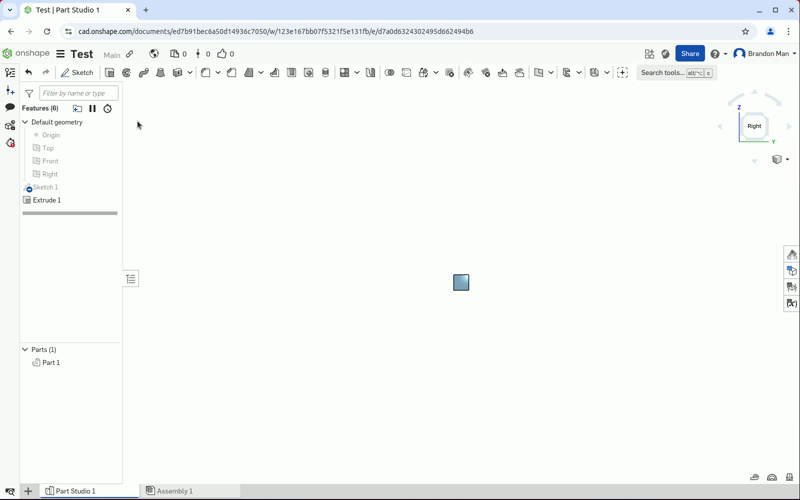
mouse_move(73, 189)
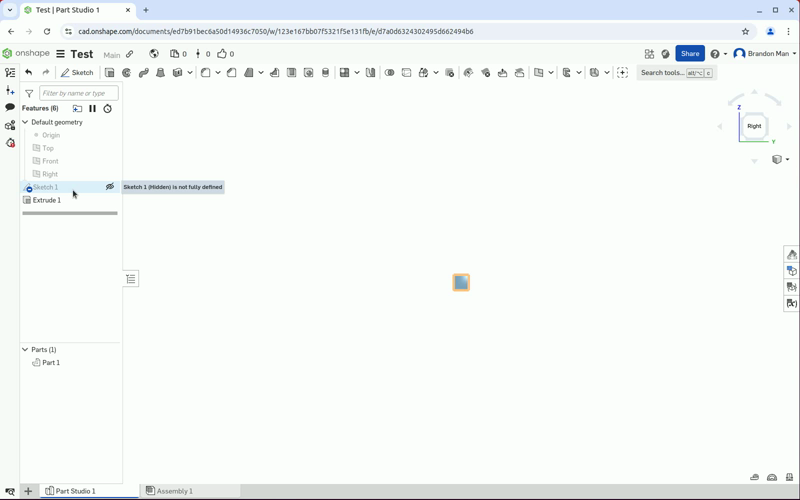
click(73, 189)
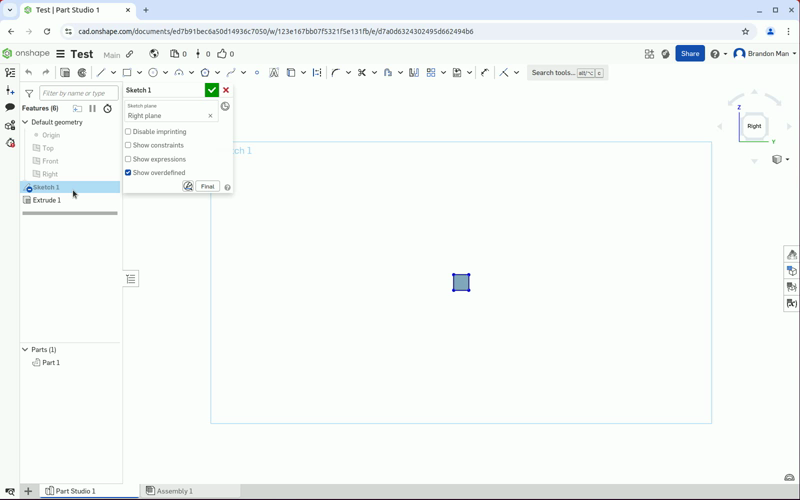
mouse_move(229, 92)
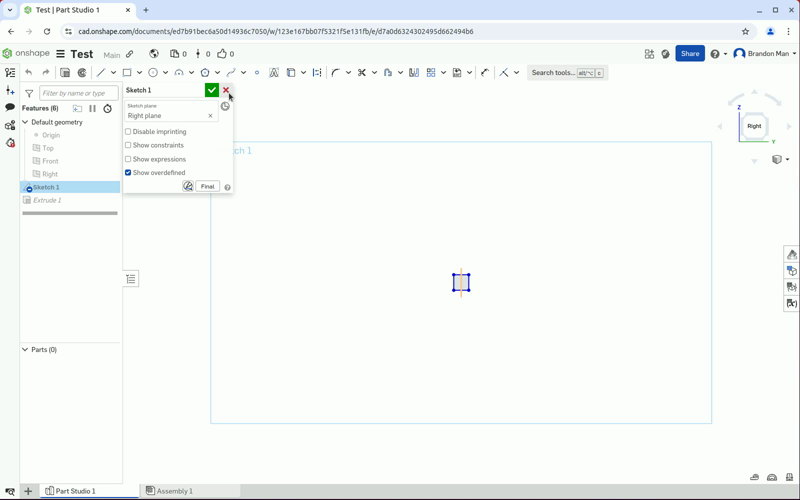
click(229, 92)
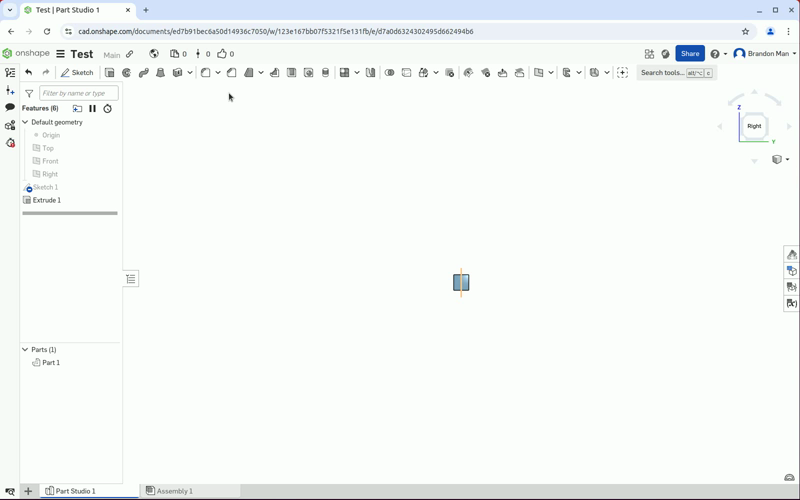
mouse_move(541, 75)
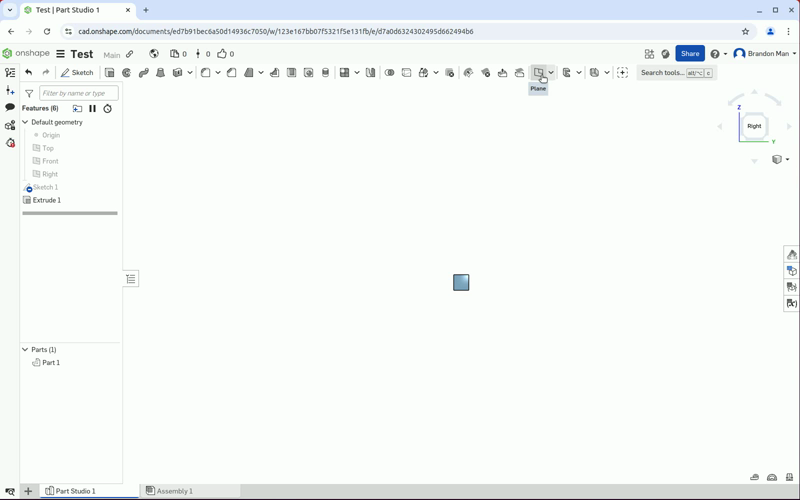
click(541, 75)
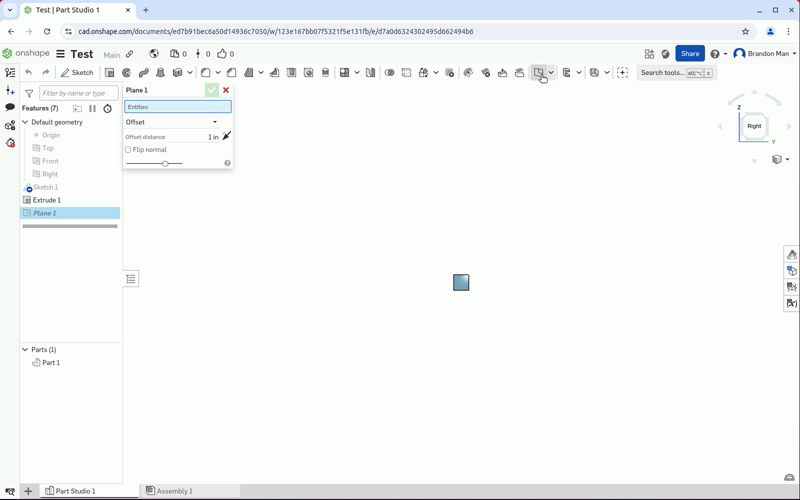
mouse_move(73, 176)
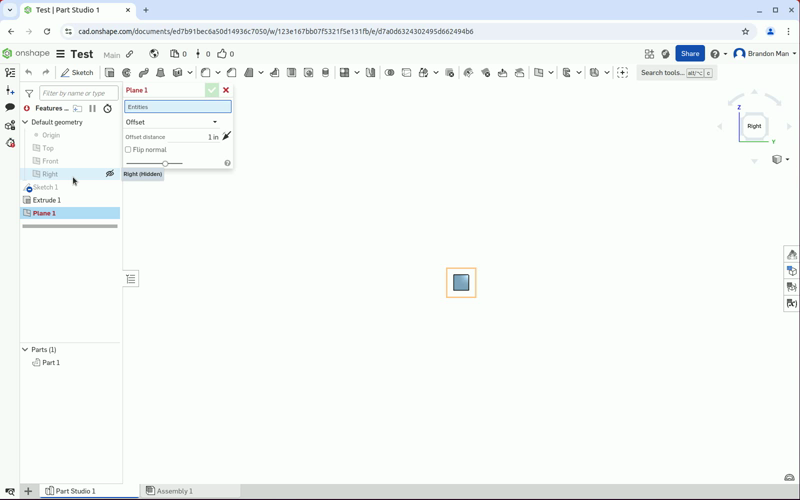
click(73, 176)
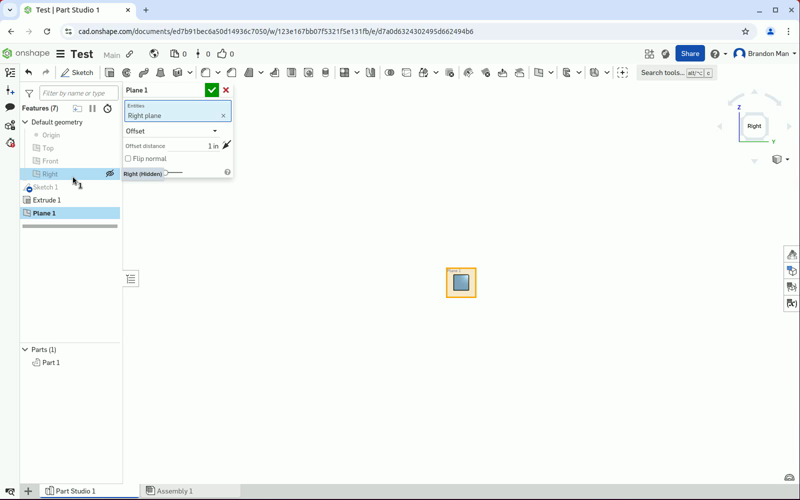
key(tab, 2)
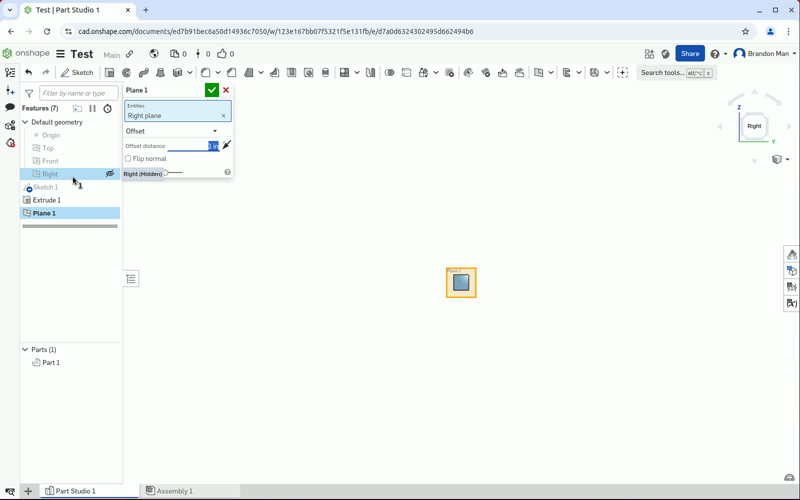
text(23.108)
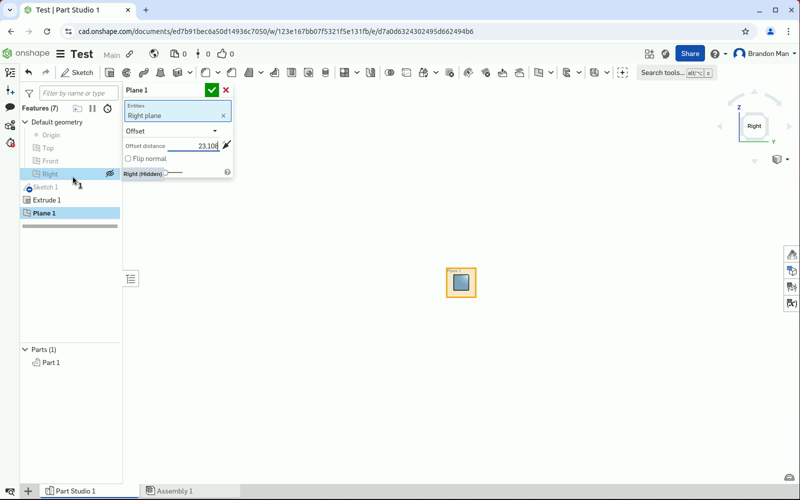
key(enter, 2)
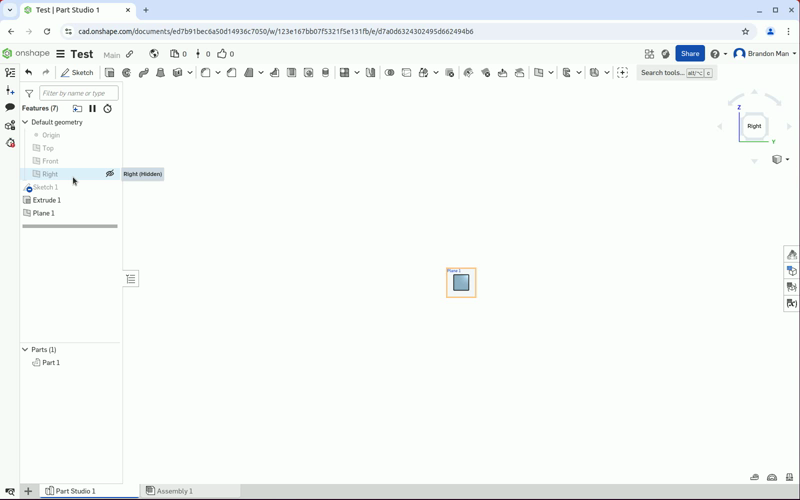
key(shift+s)
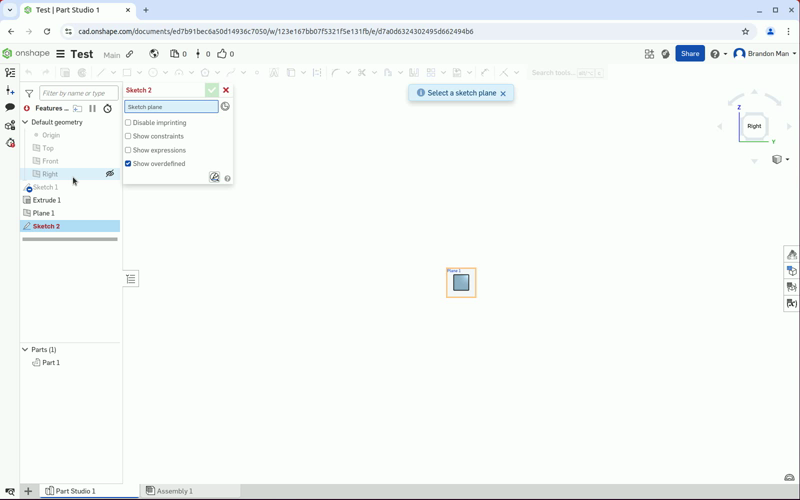
mouse_move(73, 215)
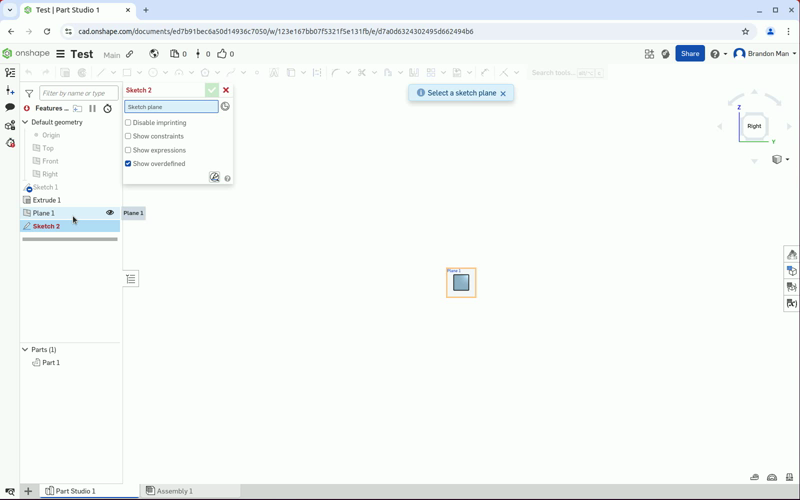
click(73, 215)
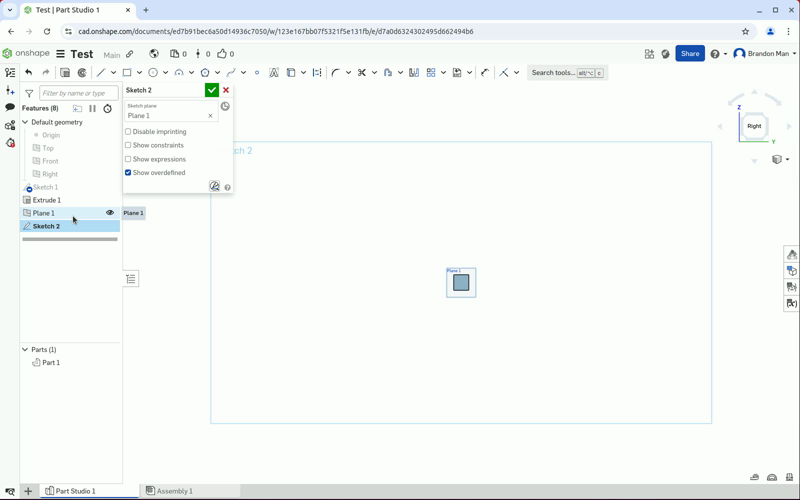
mouse_move(73, 352)
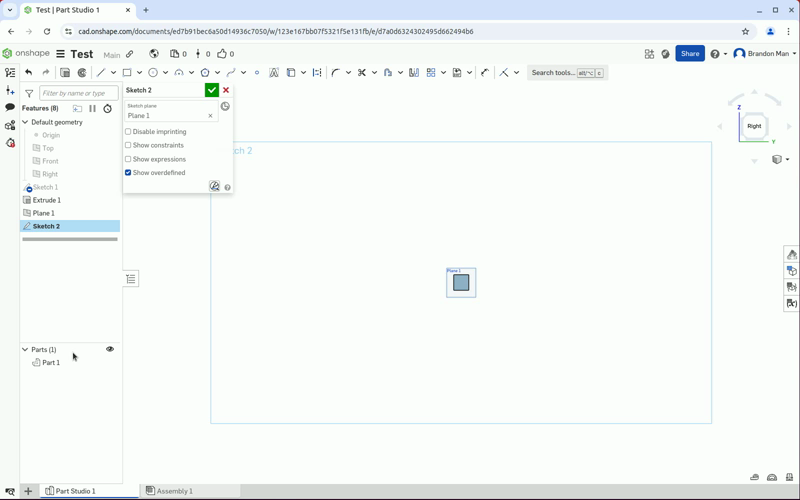
key(y)
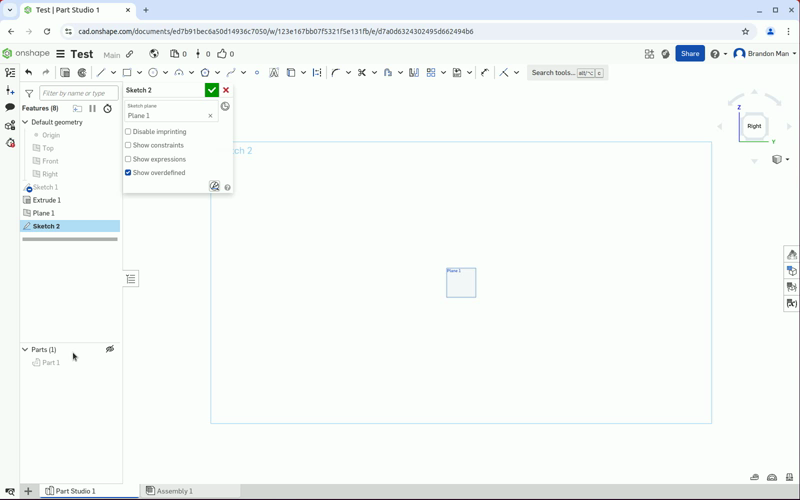
key(c)
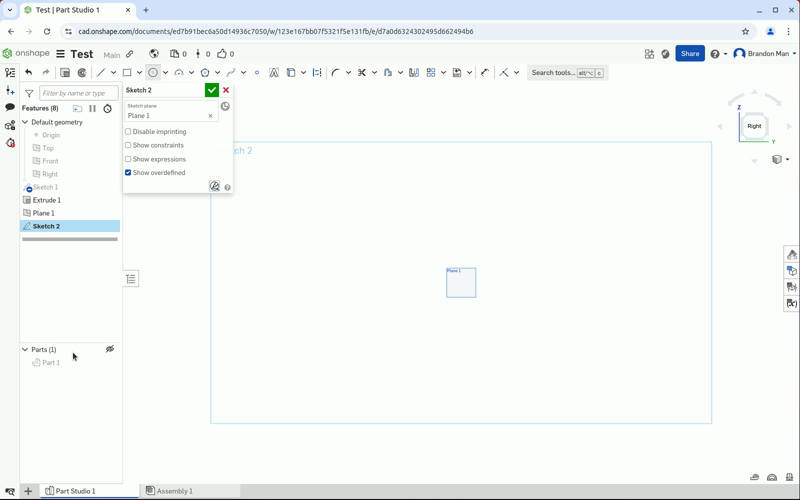
key_down(shift)
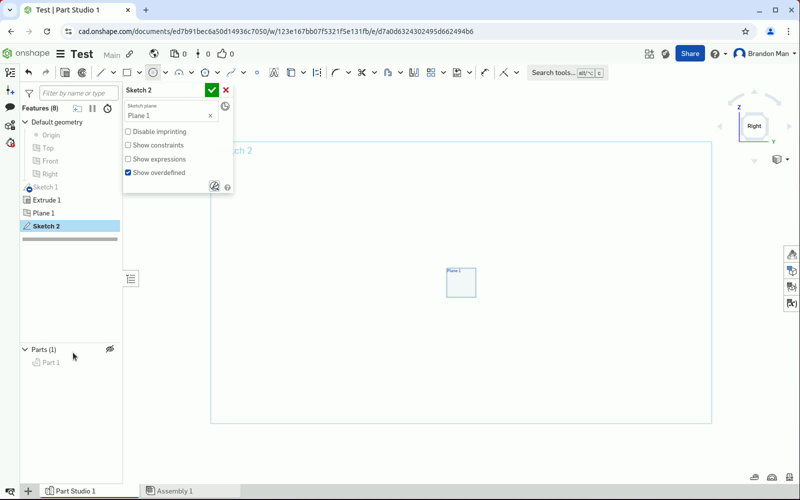
mouse_move(460, 282)
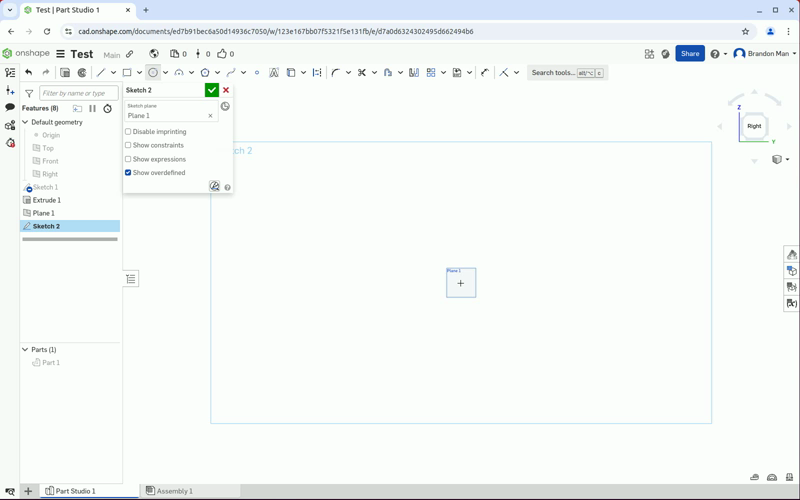
click(460, 282)
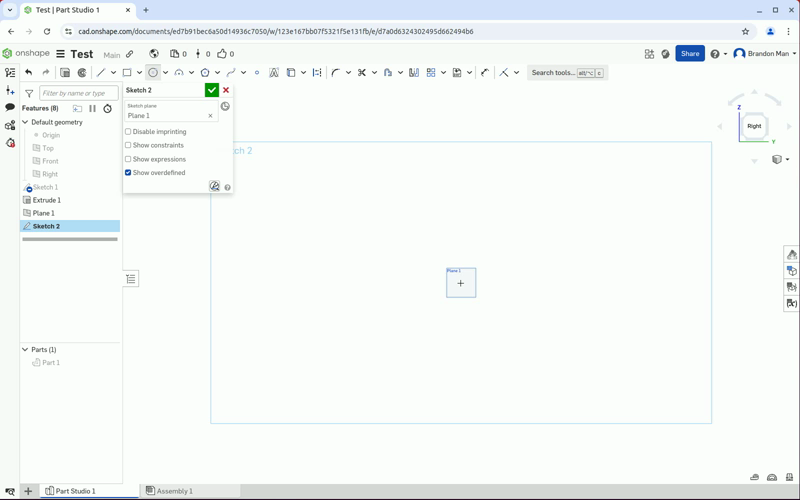
key_up(shift)
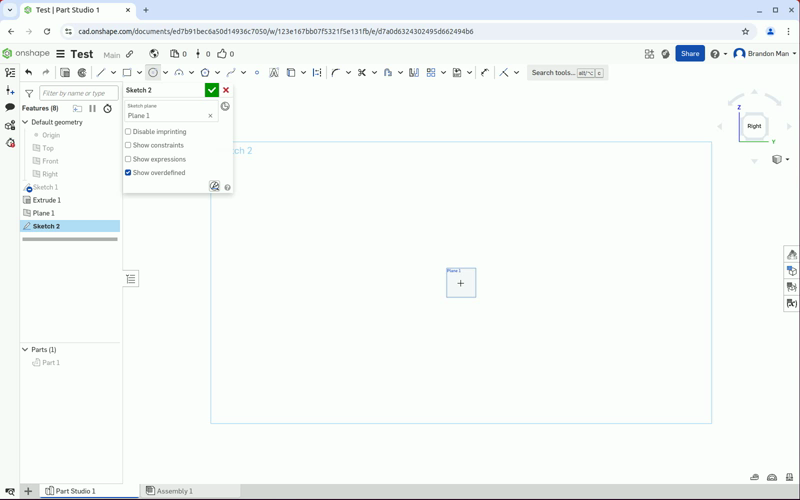
mouse_move(463, 282)
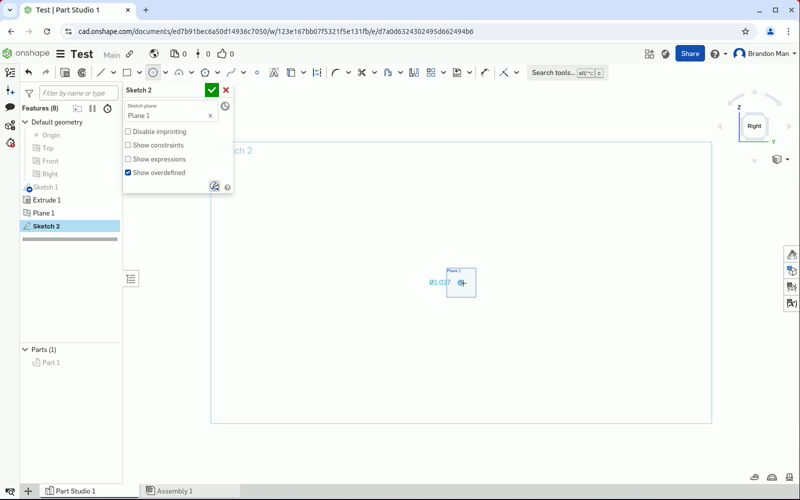
scroll(6)
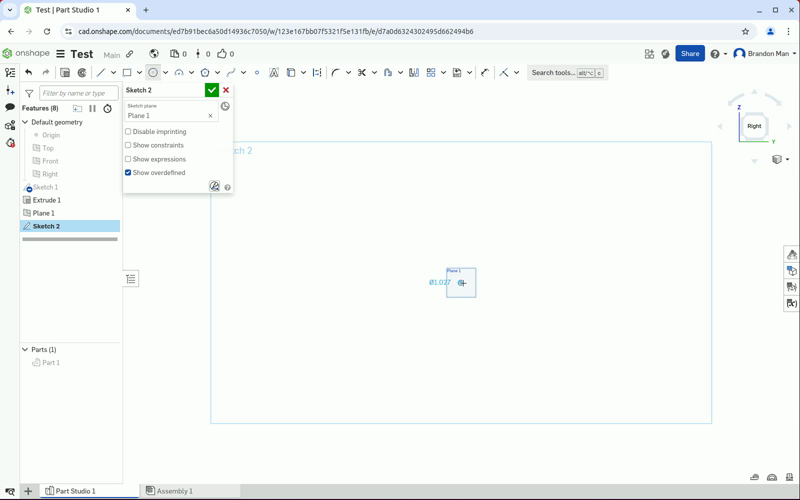
scroll(6)
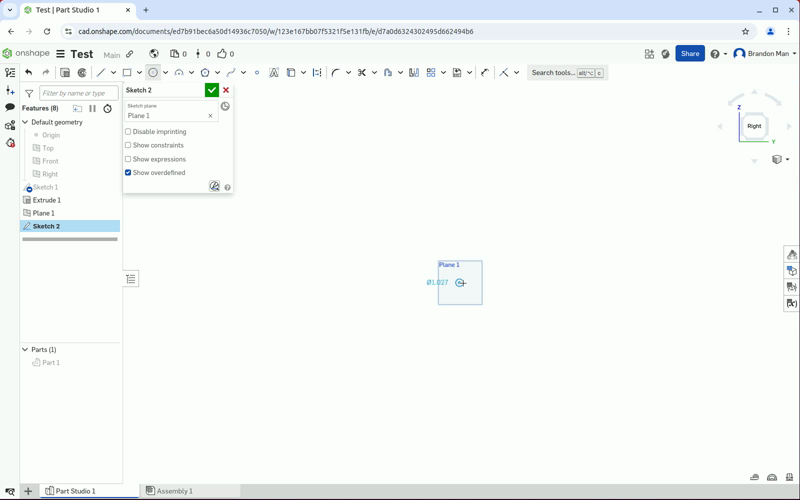
scroll(6)
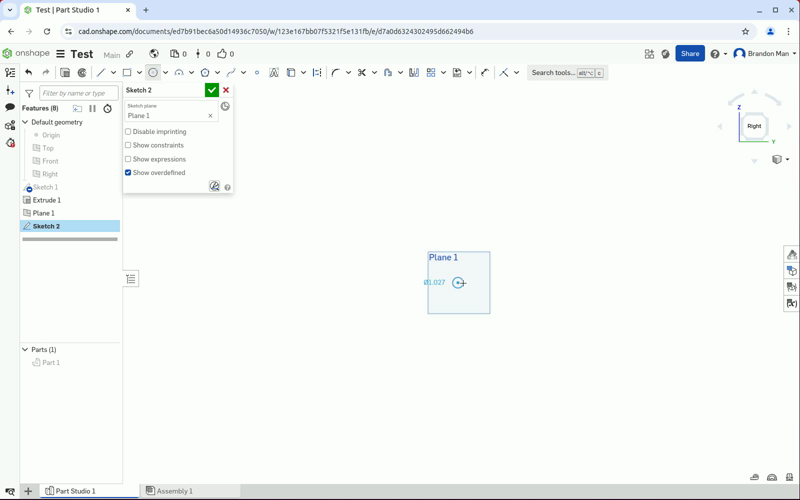
scroll(6)
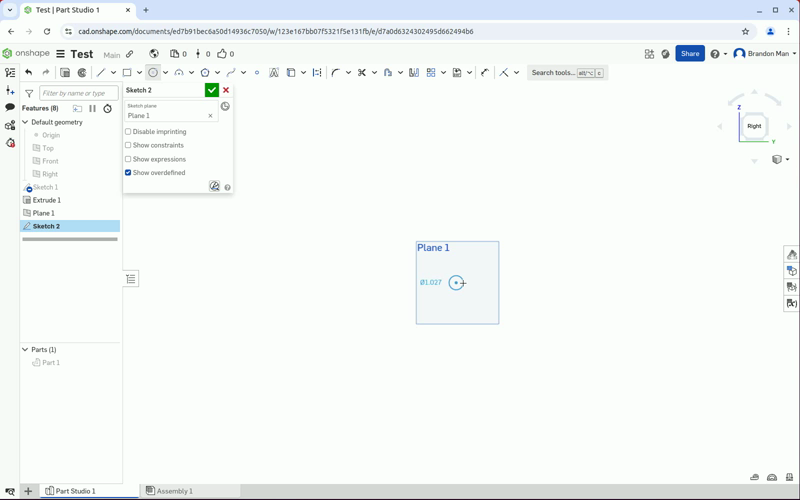
scroll(6)
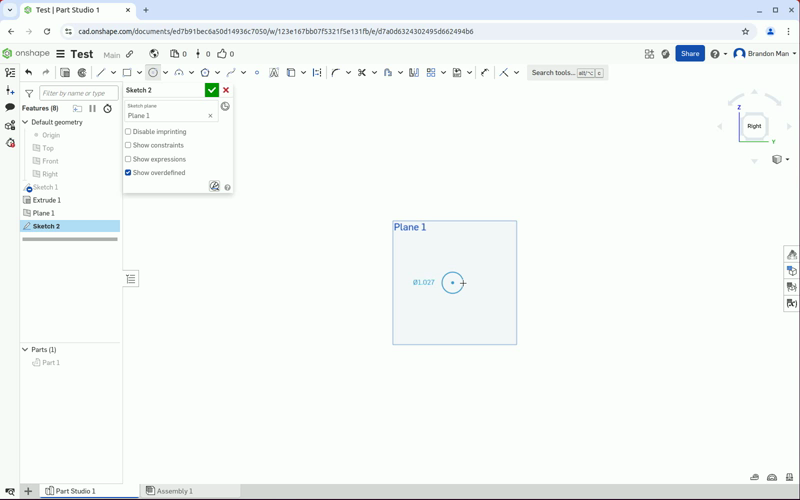
scroll(6)
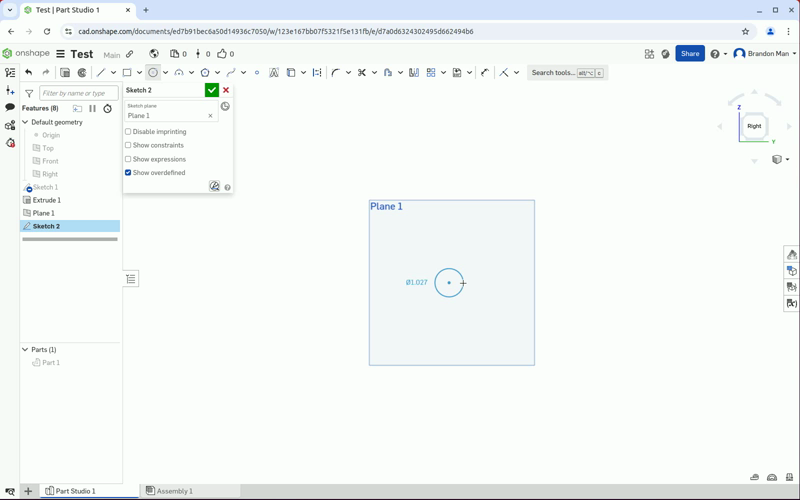
scroll(6)
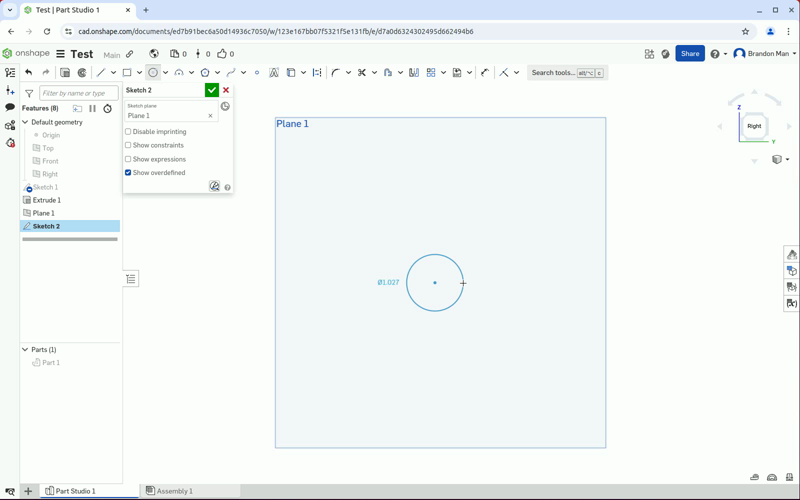
click(463, 282)
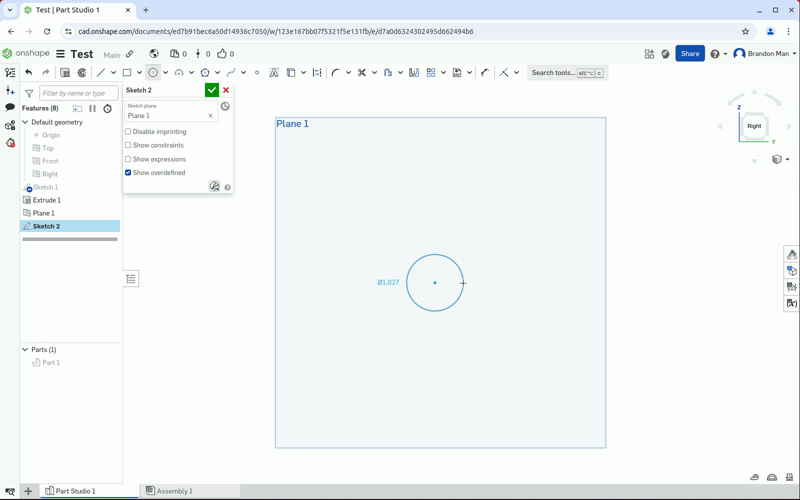
scroll(-6)
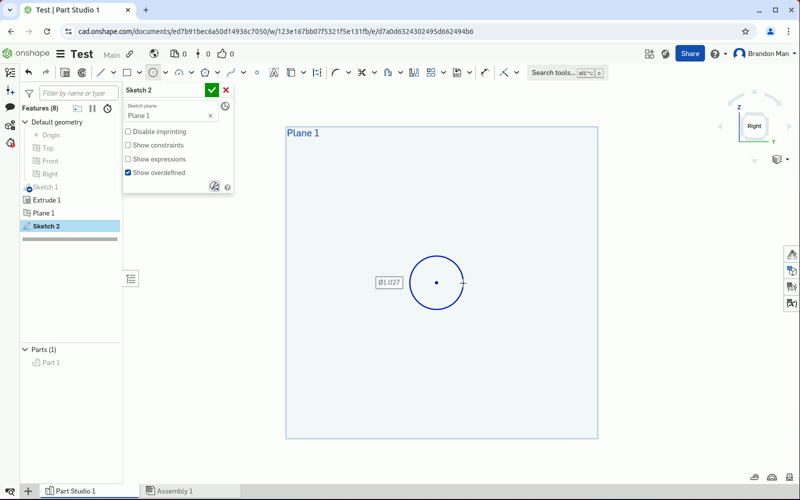
scroll(-6)
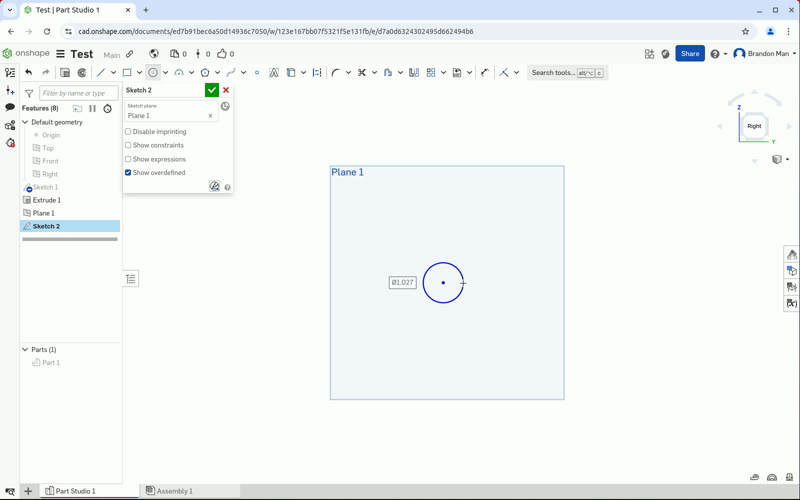
scroll(-6)
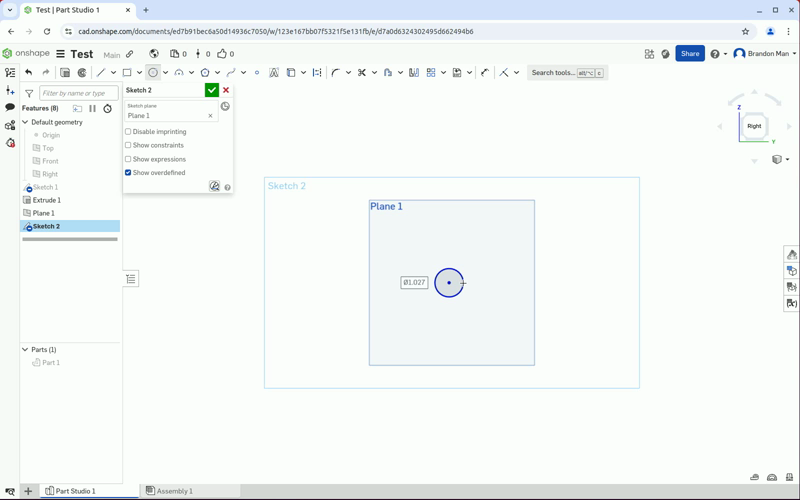
scroll(-6)
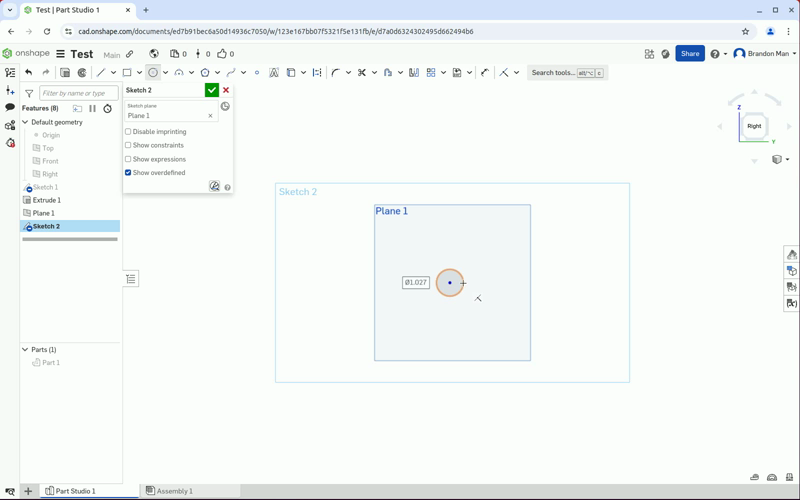
scroll(-6)
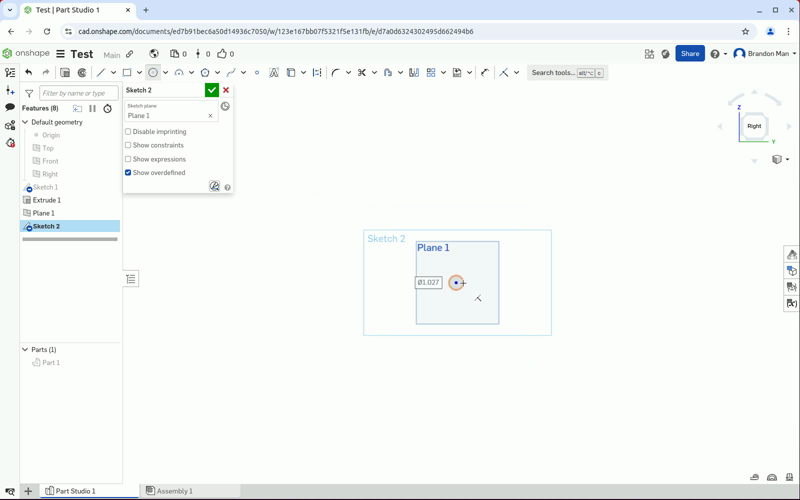
scroll(-6)
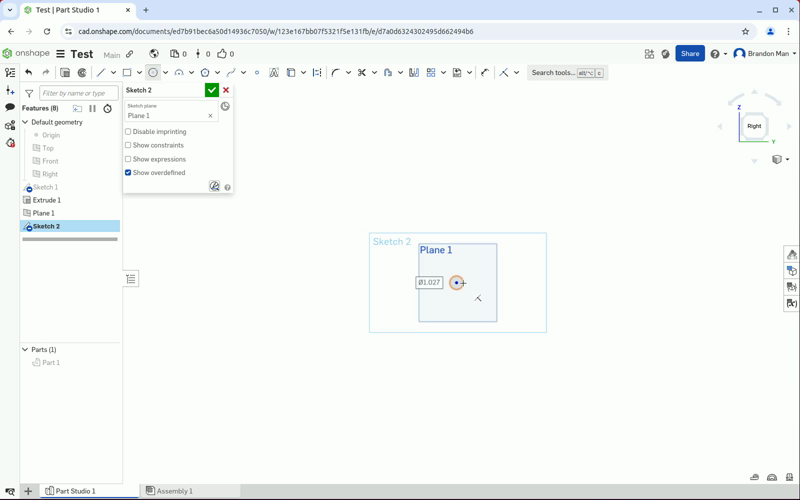
scroll(-6)
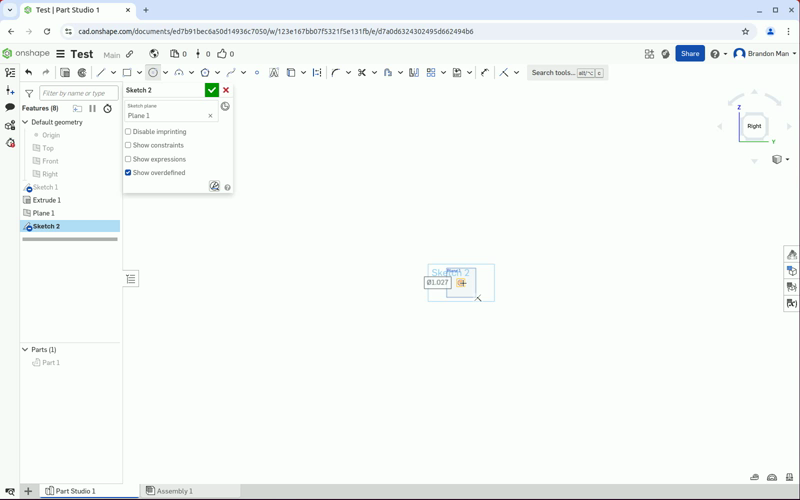
key(esc)
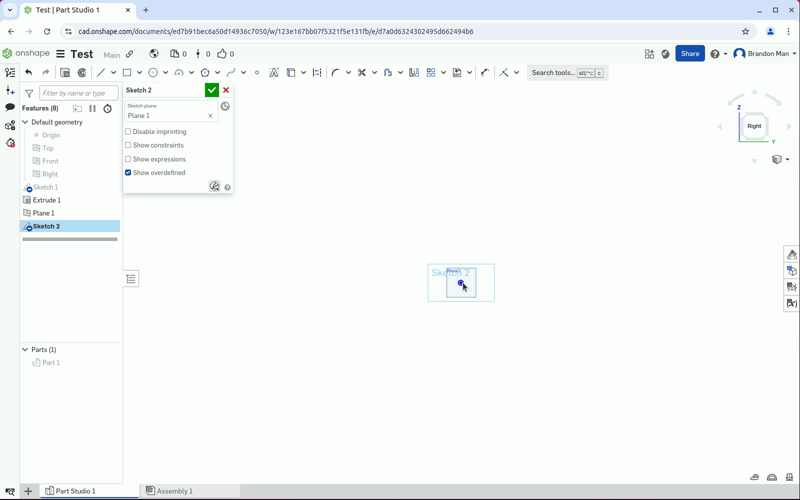
mouse_move(459, 281)
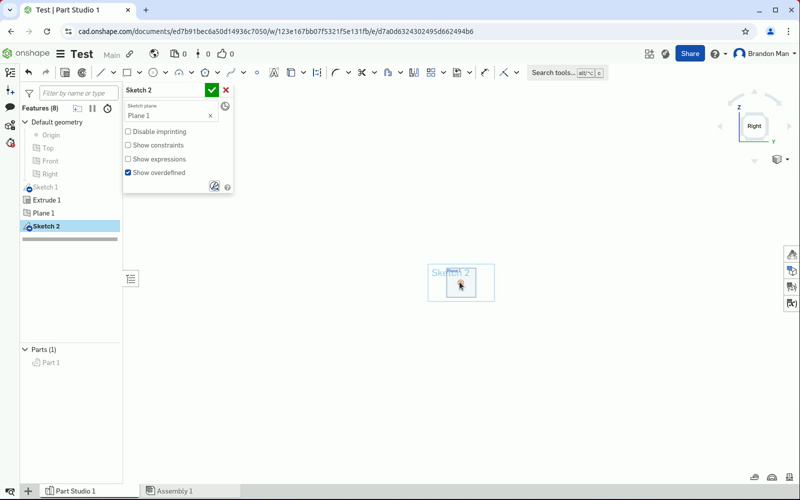
scroll(6)
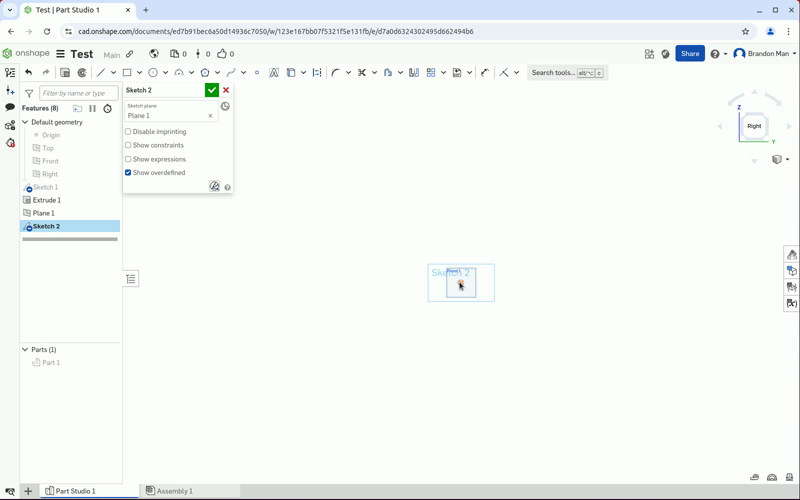
scroll(6)
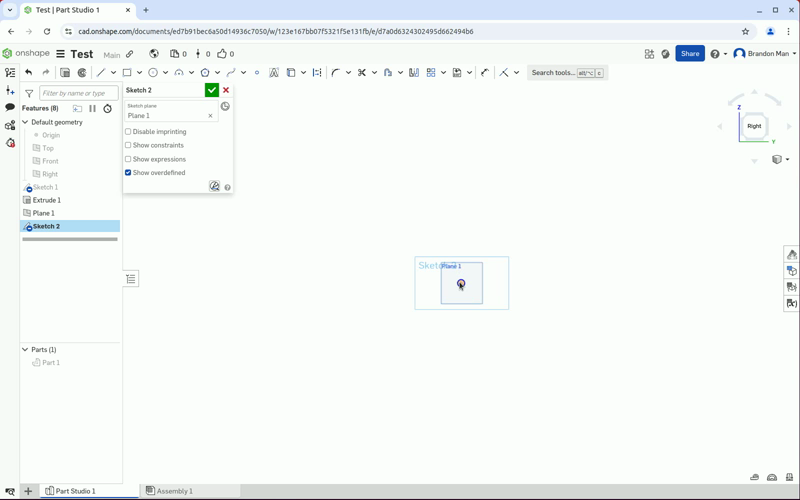
scroll(6)
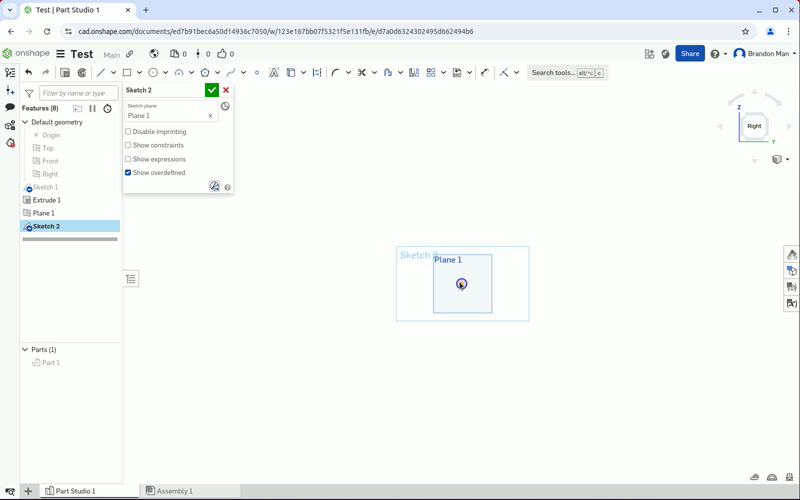
scroll(6)
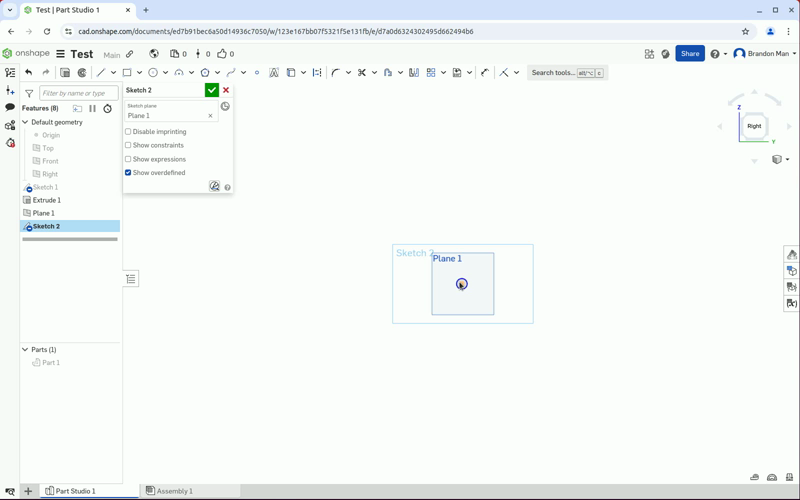
scroll(6)
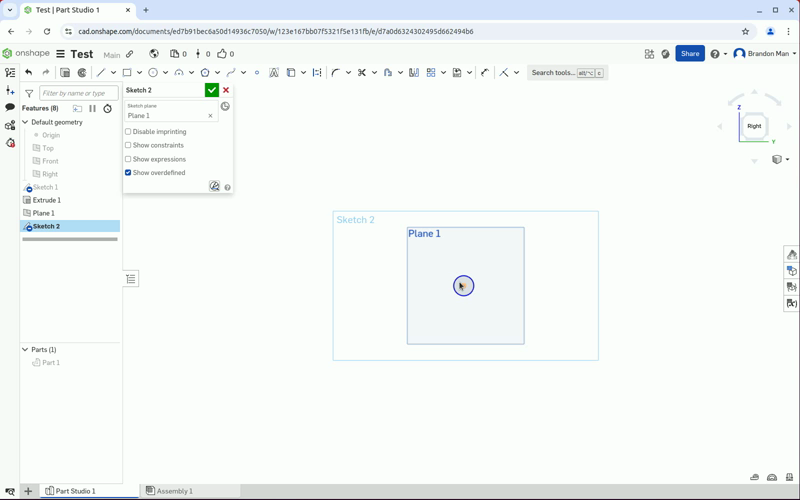
scroll(6)
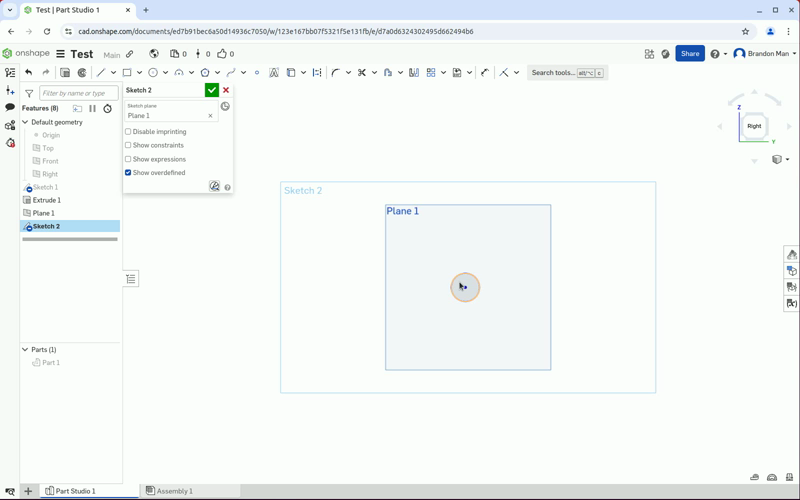
scroll(6)
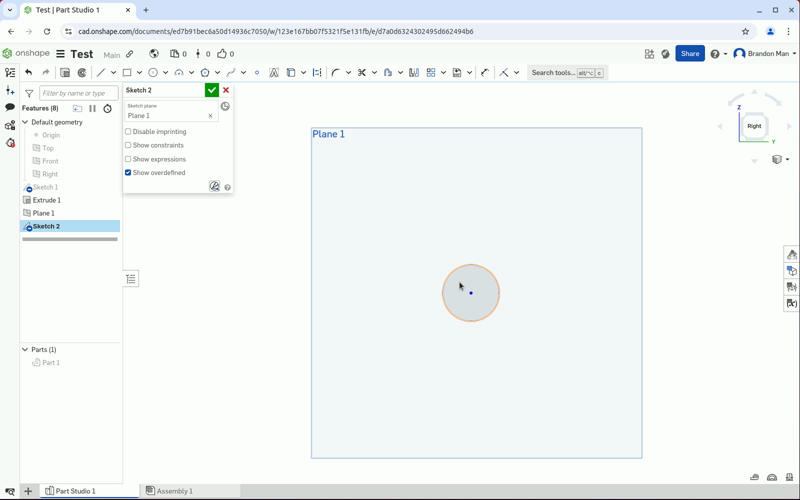
click(459, 281)
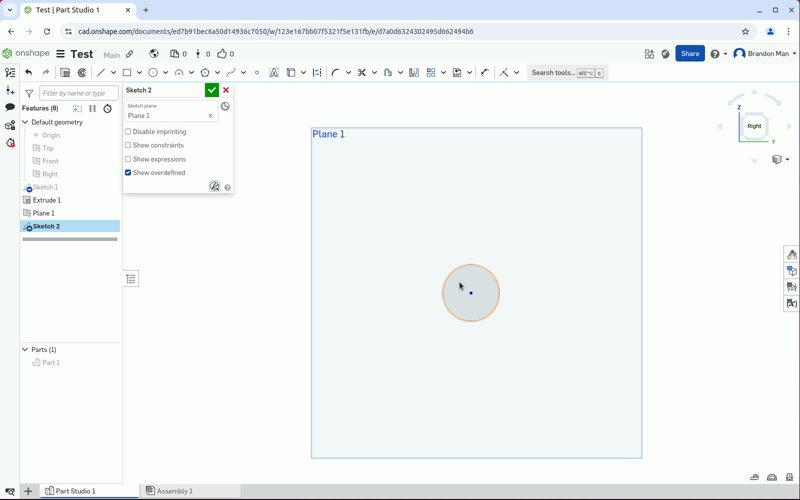
scroll(-6)
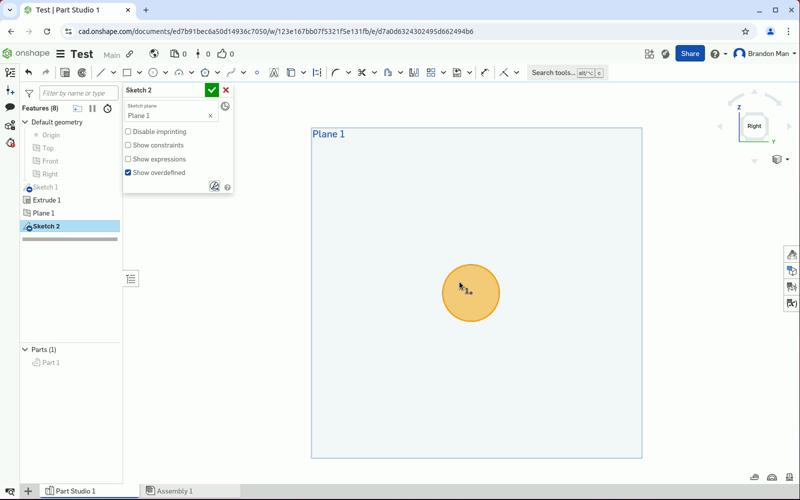
scroll(-6)
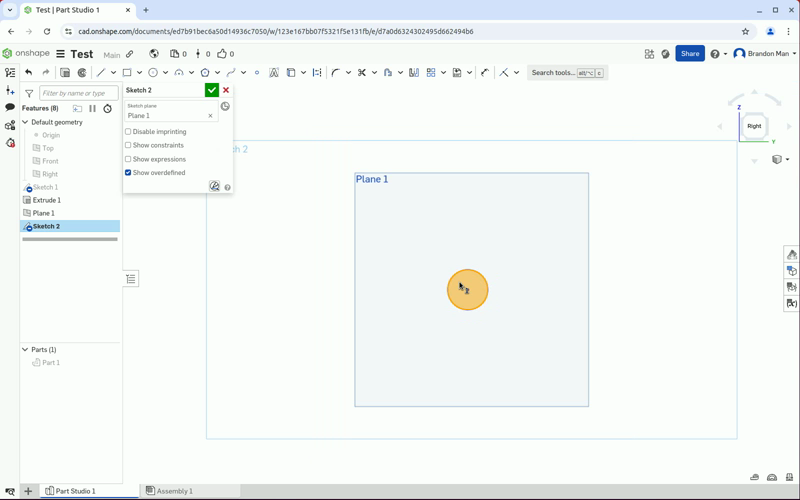
scroll(-6)
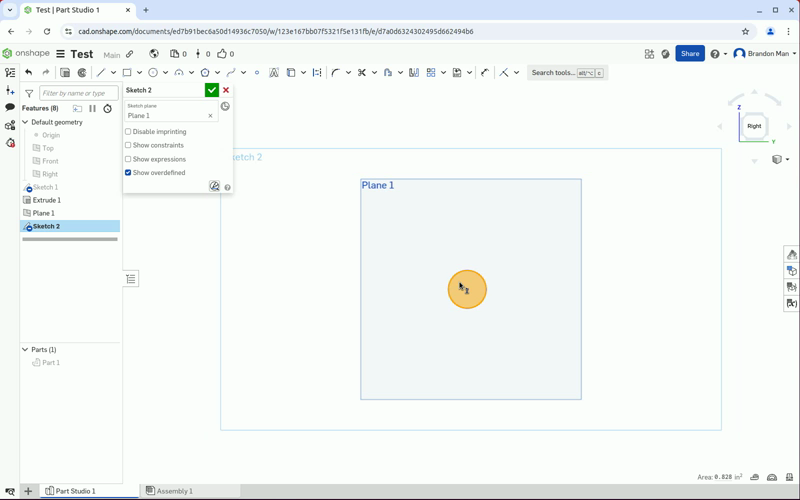
scroll(-6)
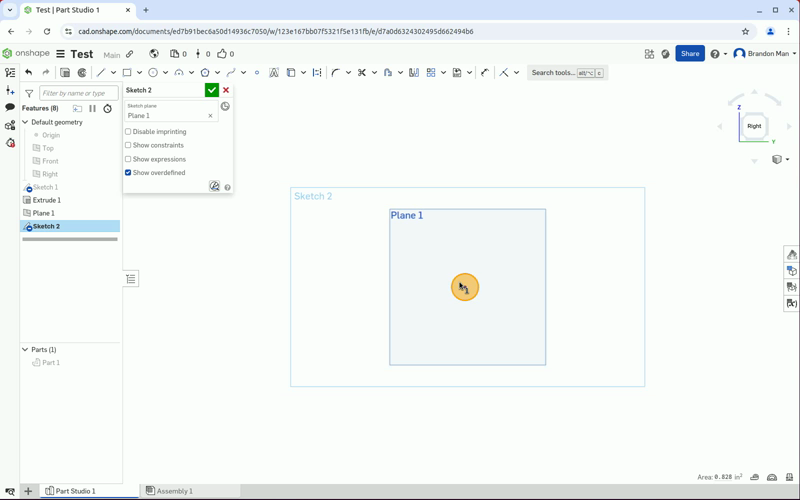
scroll(-6)
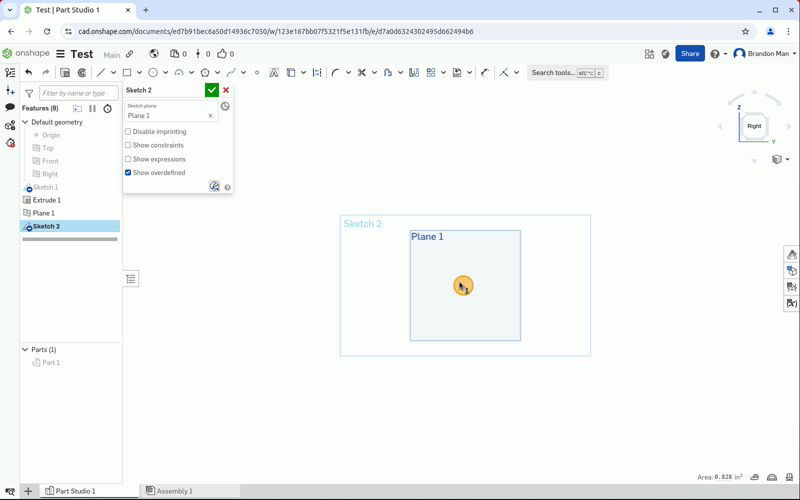
scroll(-6)
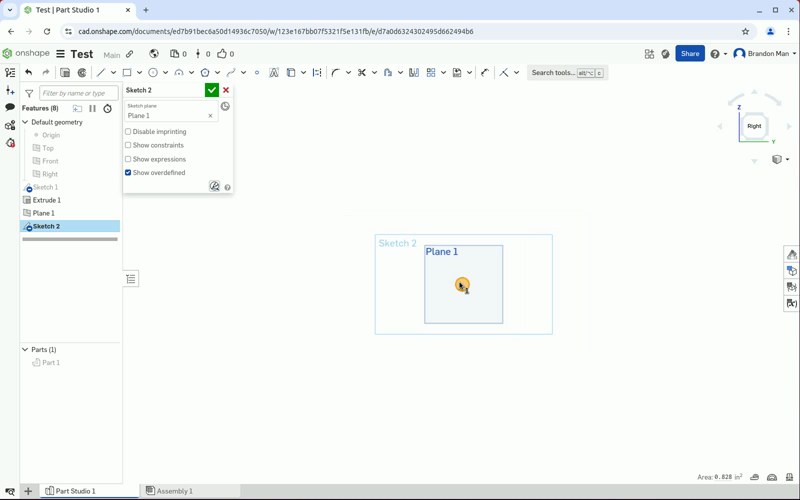
scroll(-6)
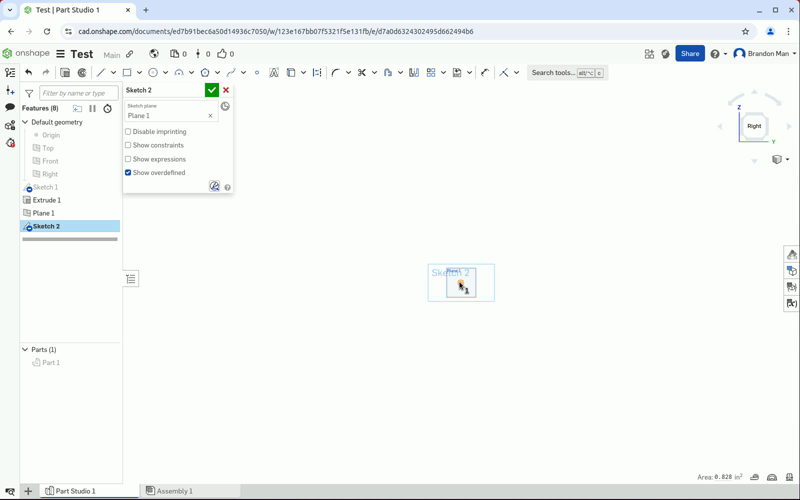
mouse_move(73, 352)
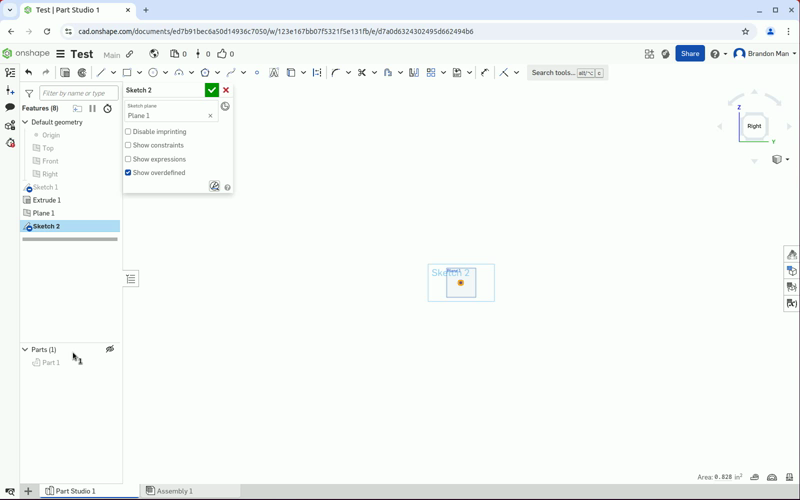
key(shift+y)
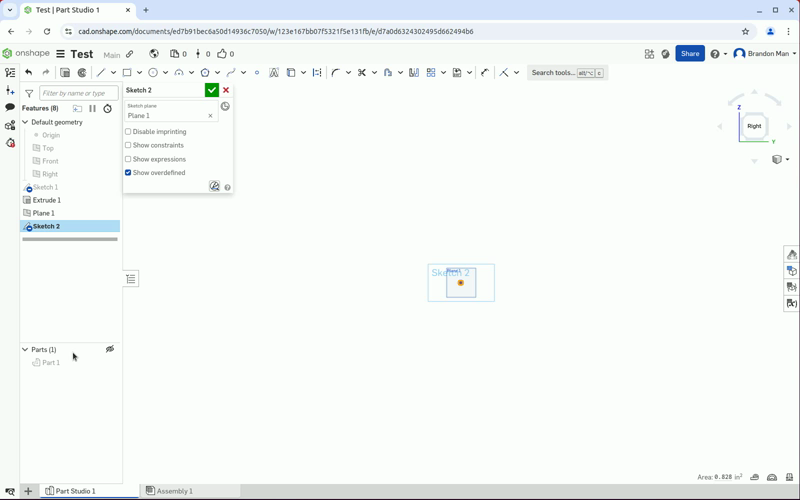
key(shift+e)
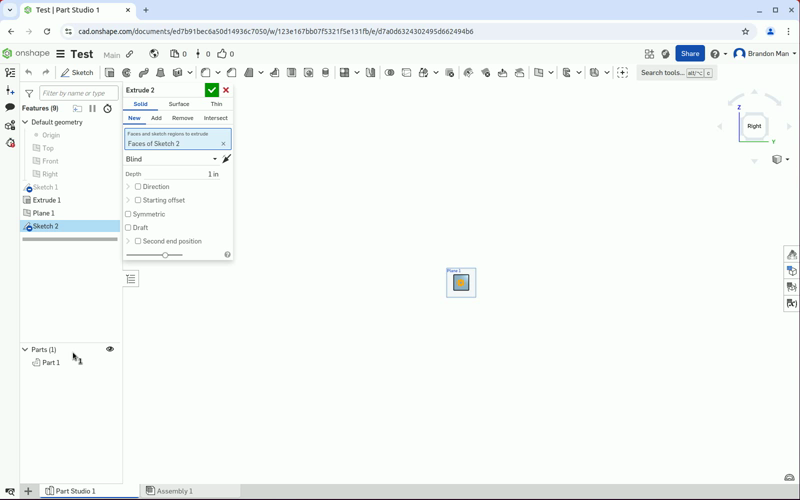
mouse_move(143, 106)
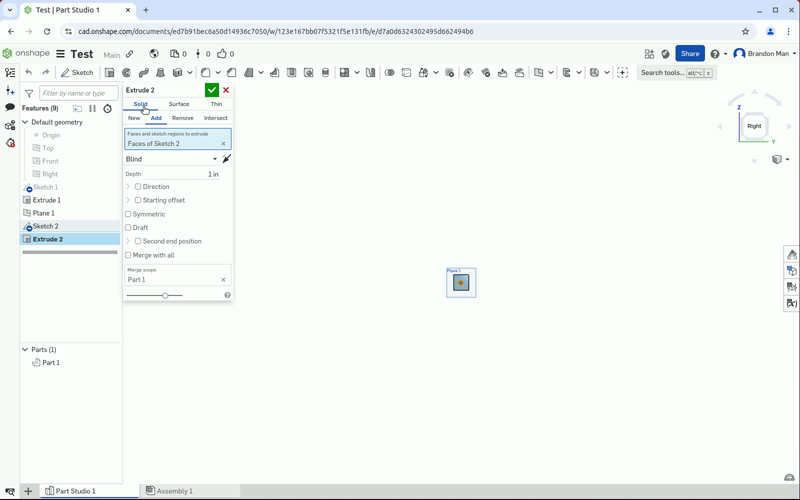
click(143, 106)
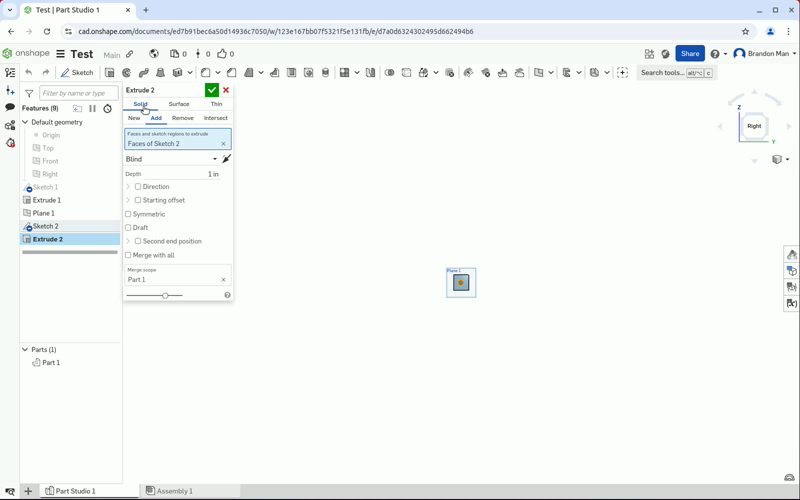
mouse_move(186, 120)
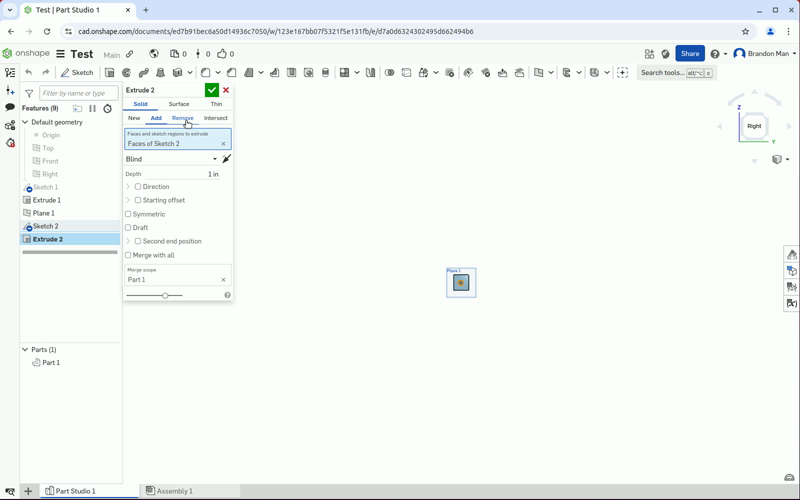
click(186, 120)
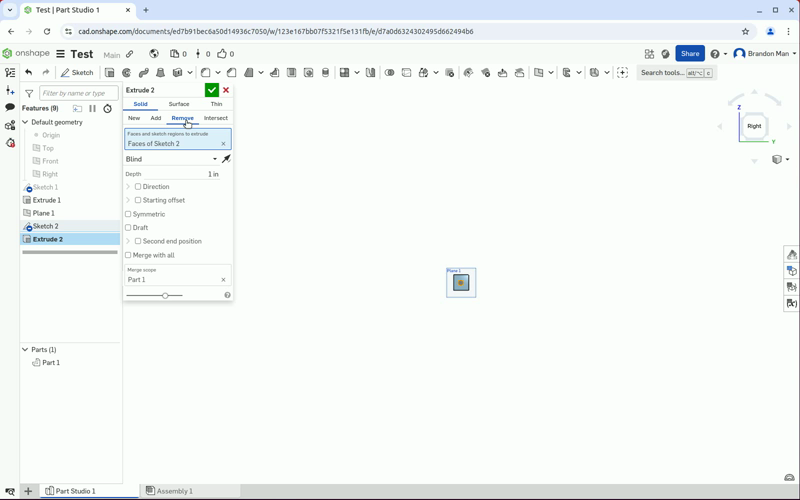
key(tab, 4)
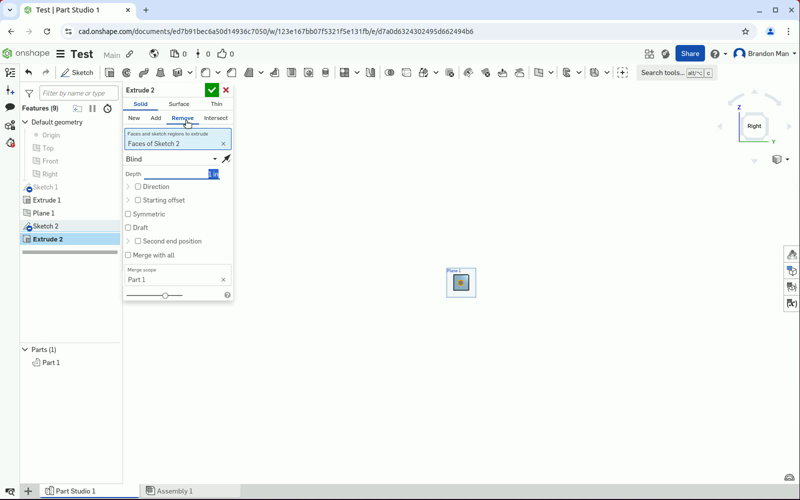
text(25.997)
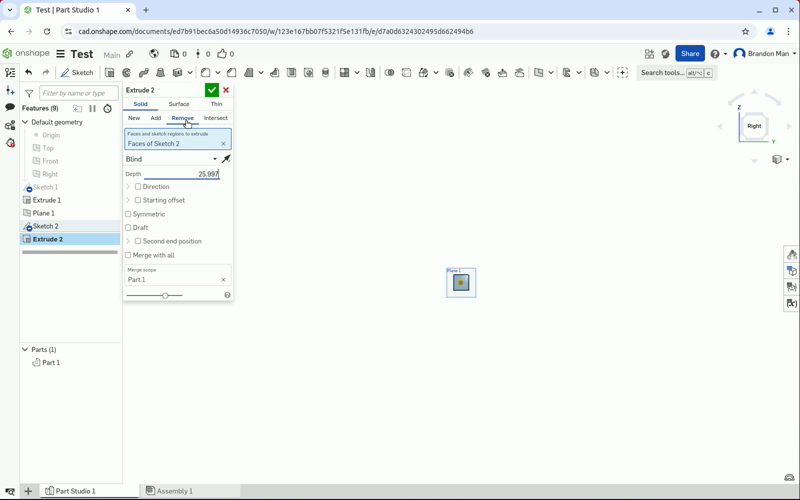
key(tab, 6)
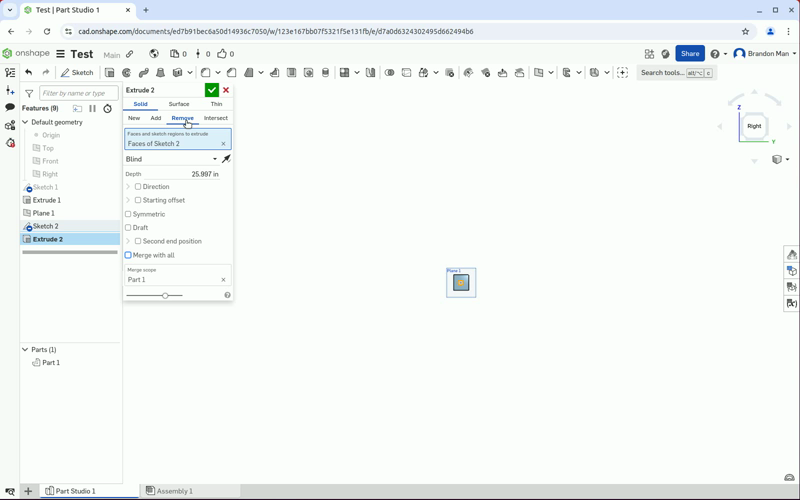
key(space)
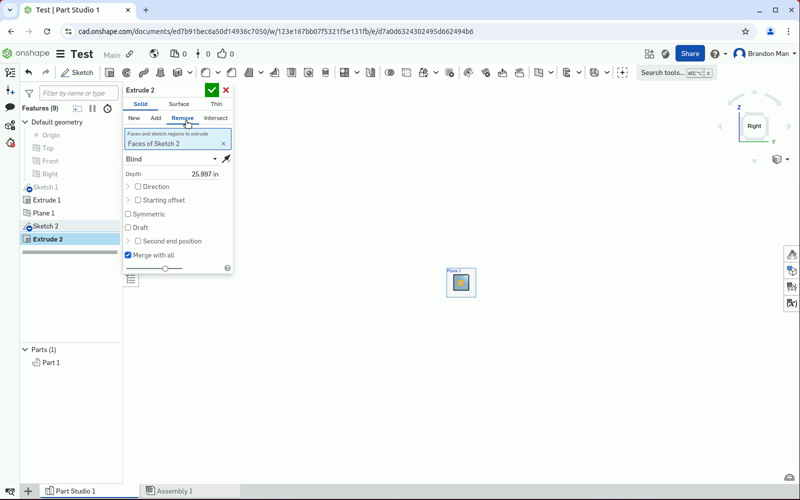
key(enter)
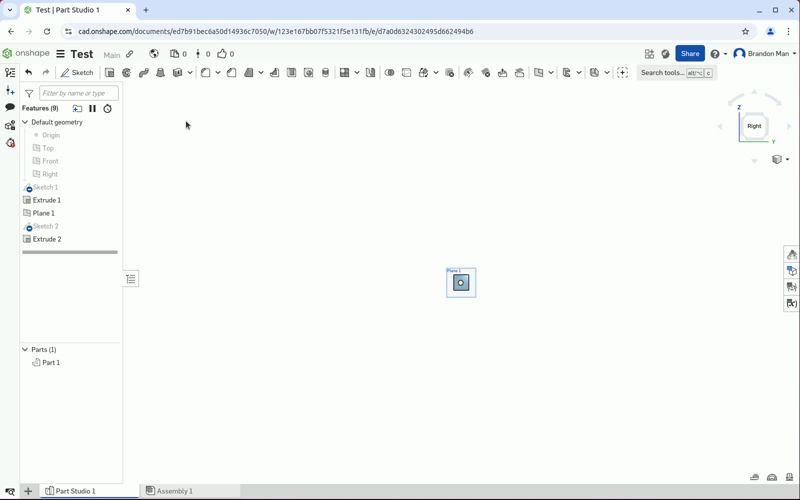
key(shift+h)
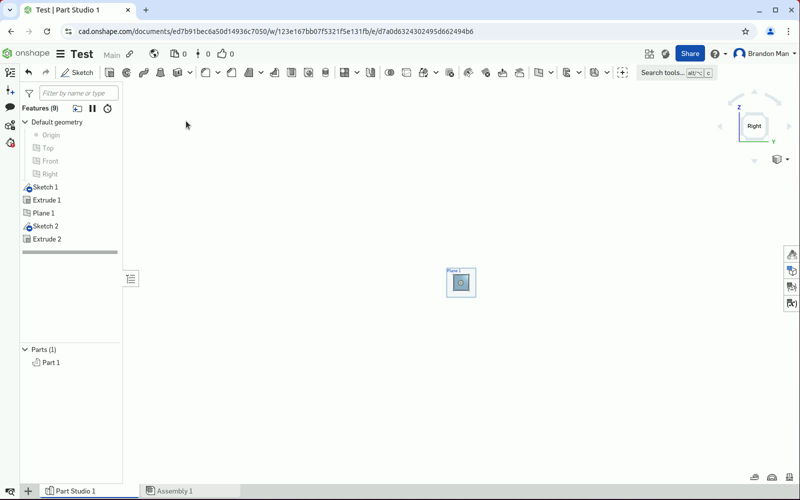
key(shift+h)
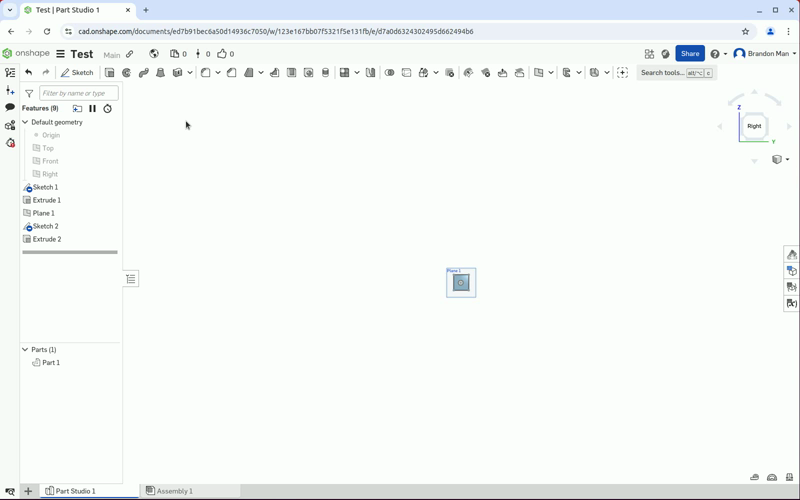
key(shift+7)
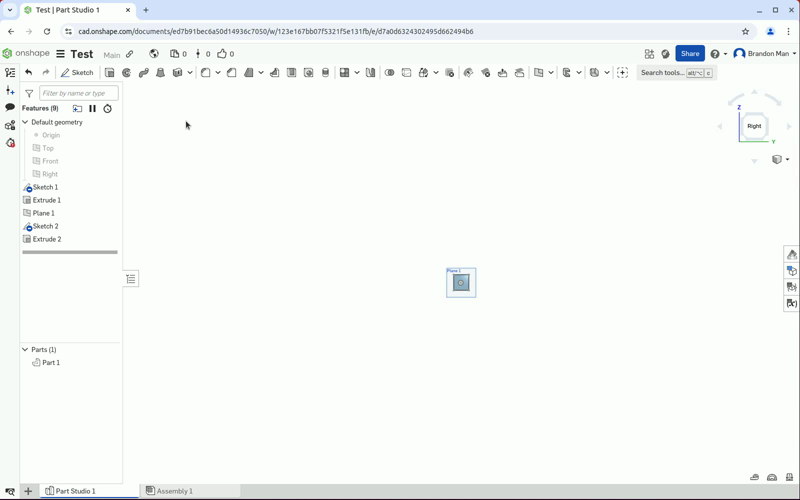
key(right, 2)
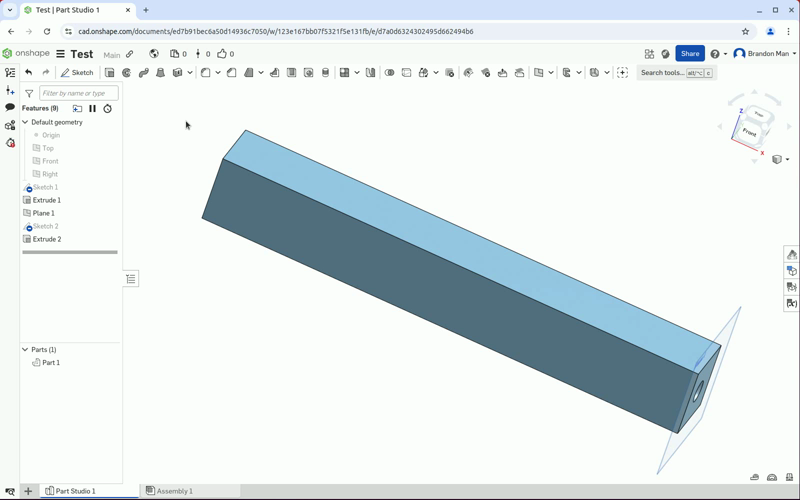
key(down, 2)
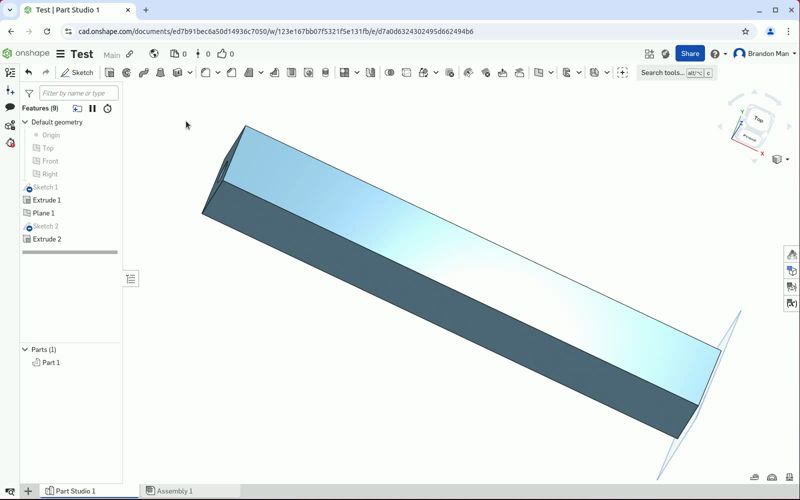
key(up, 2)
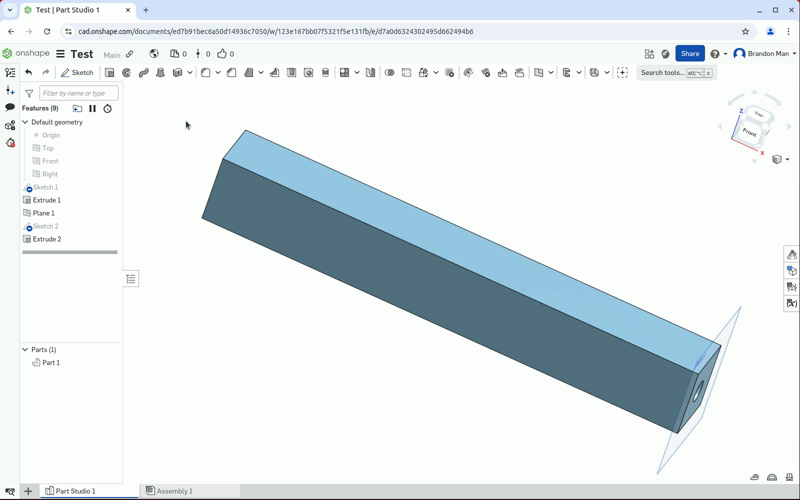
key(left, 2)
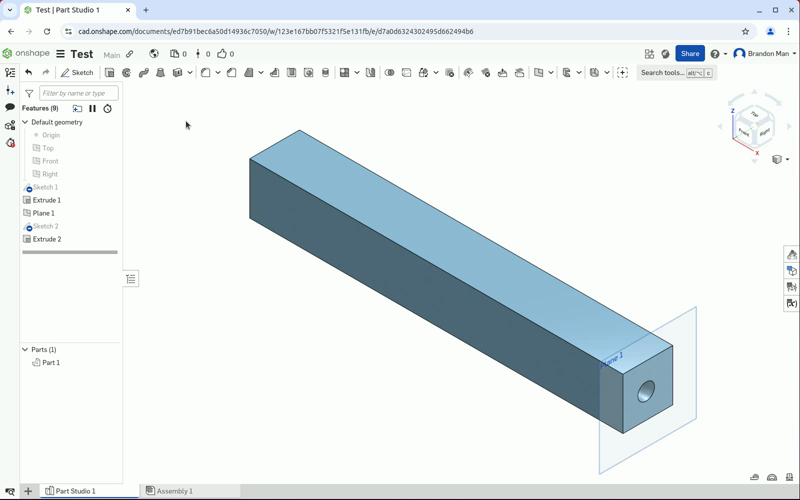
mouse_move(73, 189)
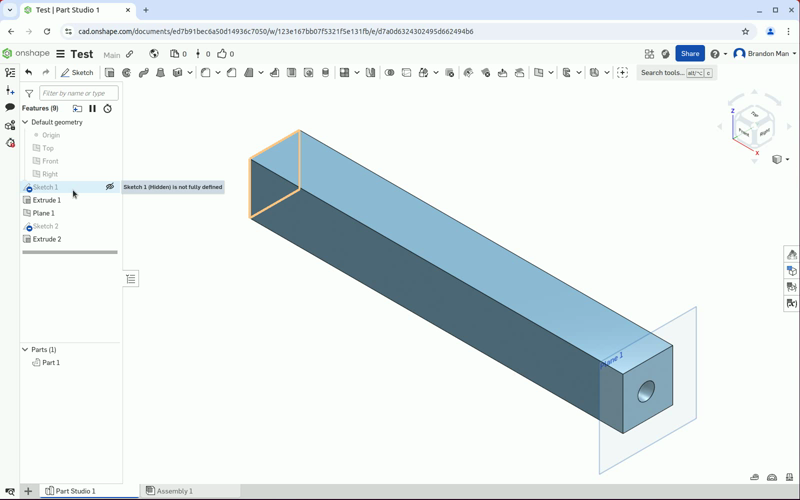
click(73, 189)